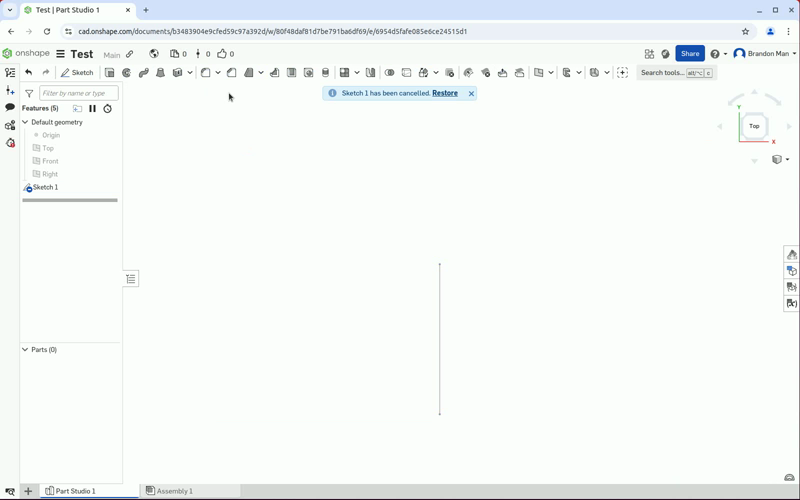
key(shift+h)
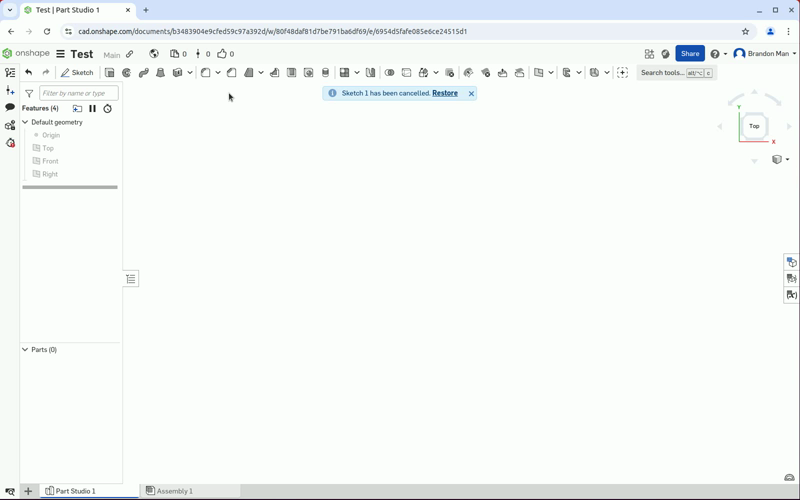
mouse_move(73, 352)
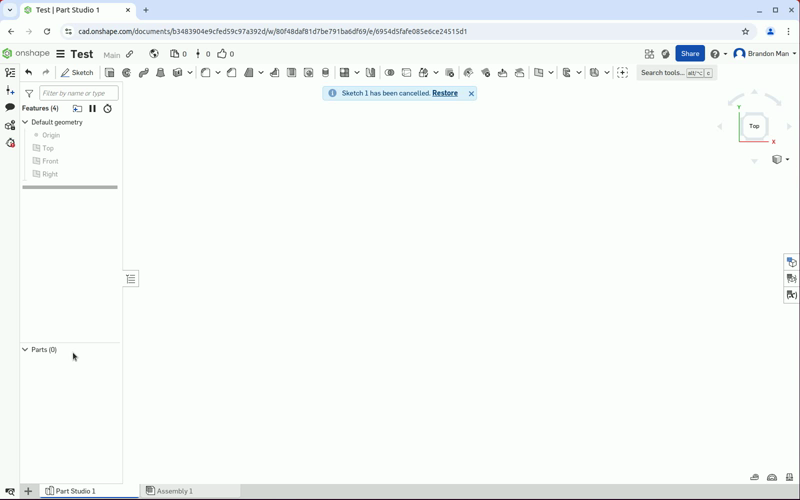
key(y)
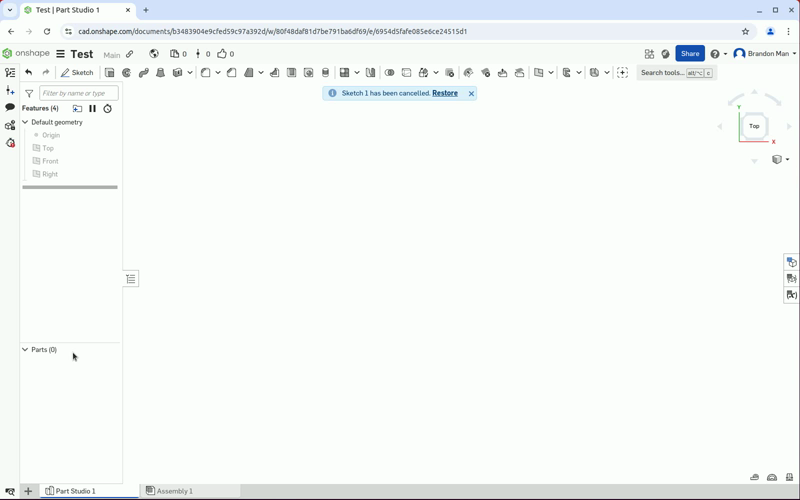
key(shift+p)
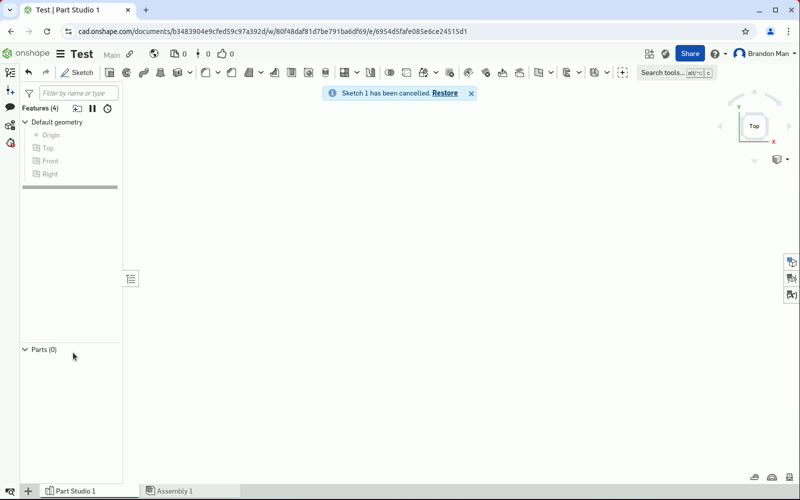
key(space)
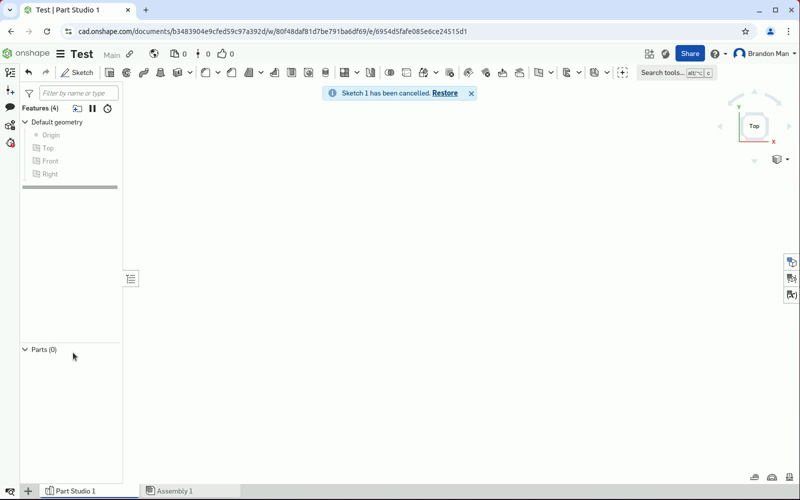
key_down(shift)
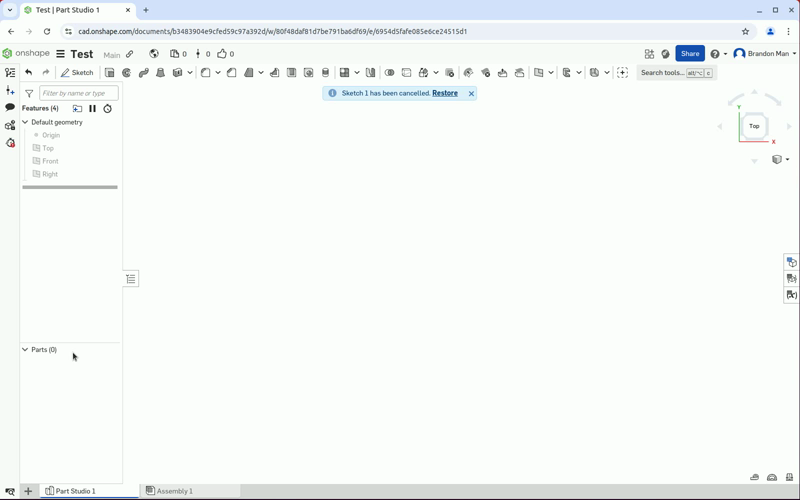
key(up)
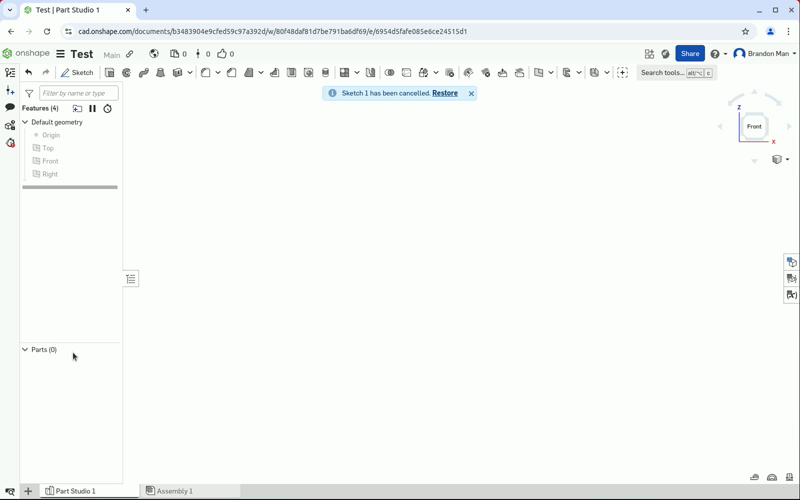
key_up(shift)
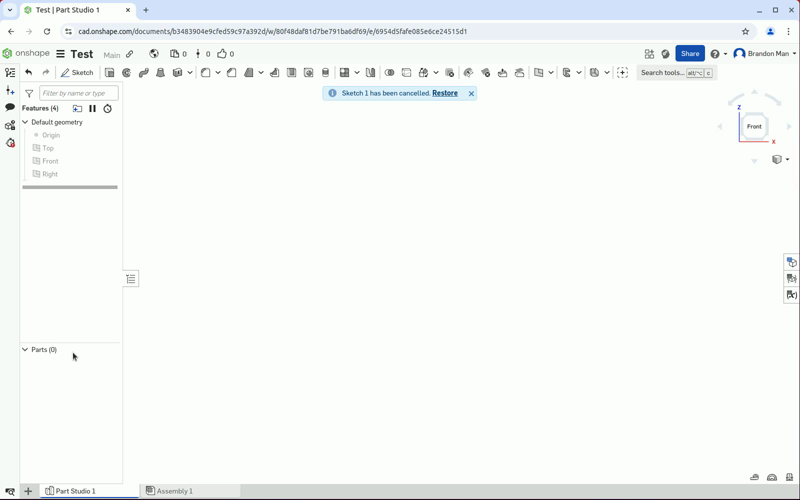
mouse_move(73, 352)
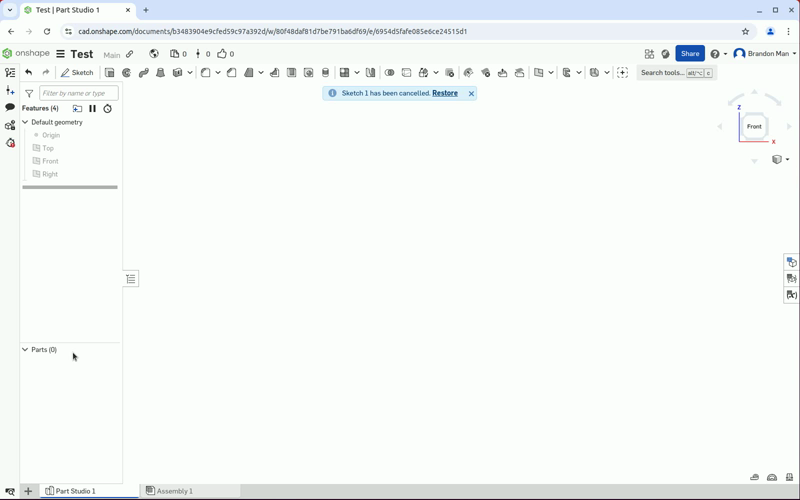
key(shift+y)
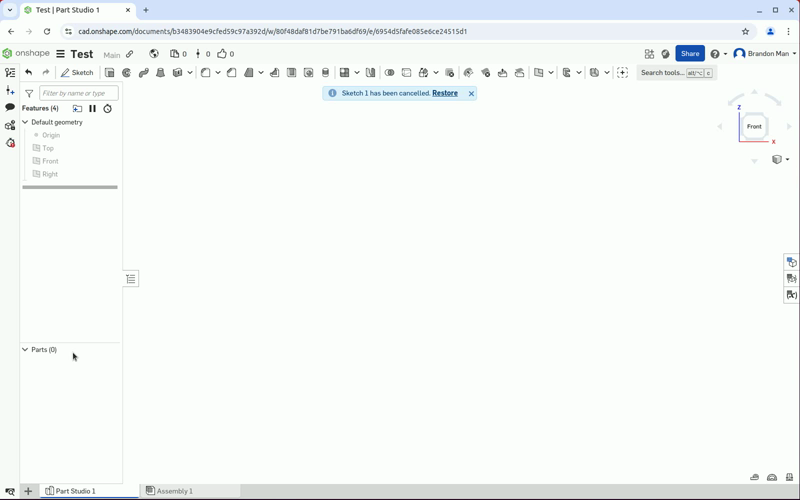
key(shift+s)
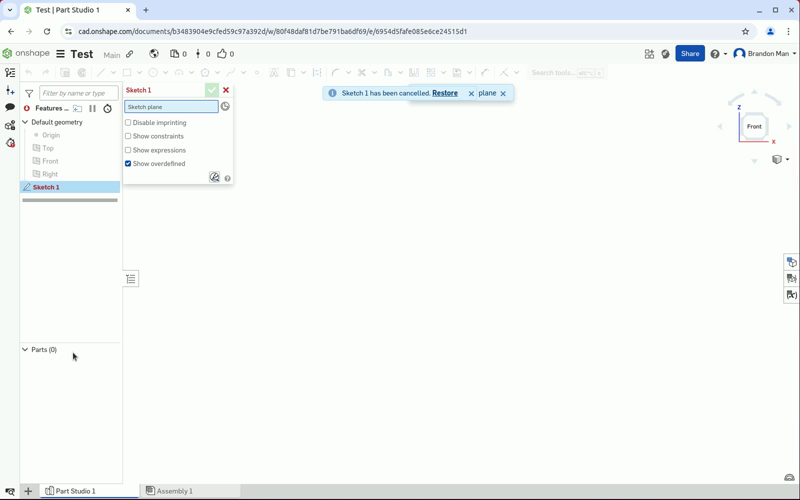
mouse_move(73, 163)
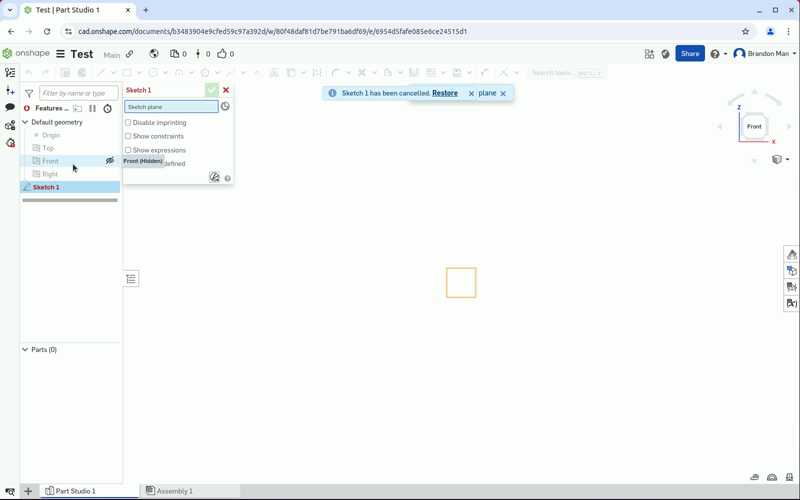
click(73, 163)
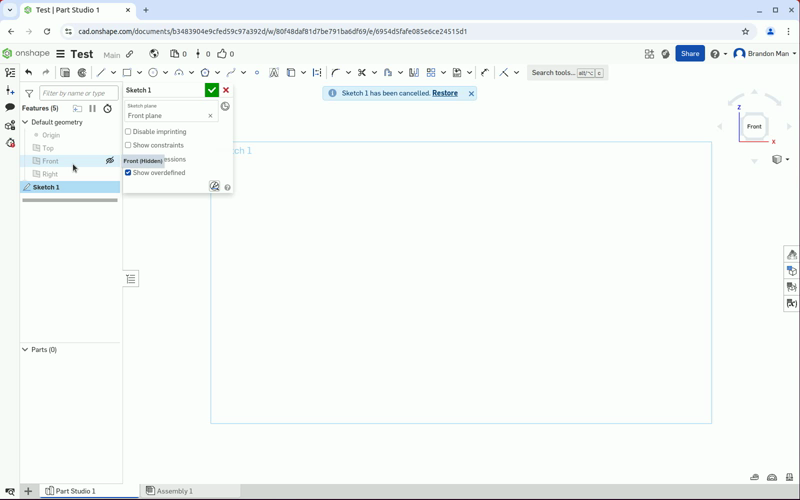
mouse_move(73, 352)
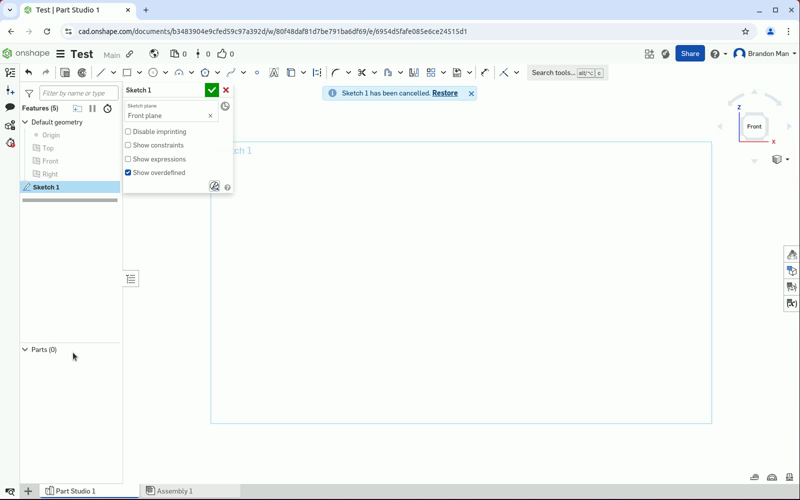
key(y)
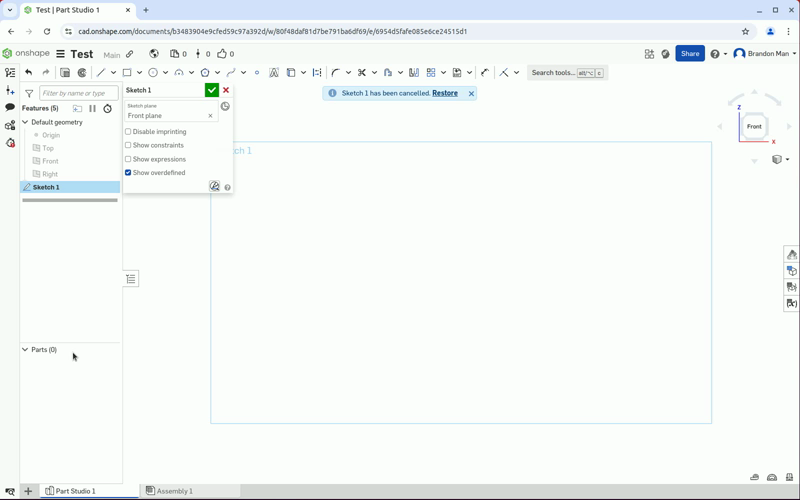
key(l)
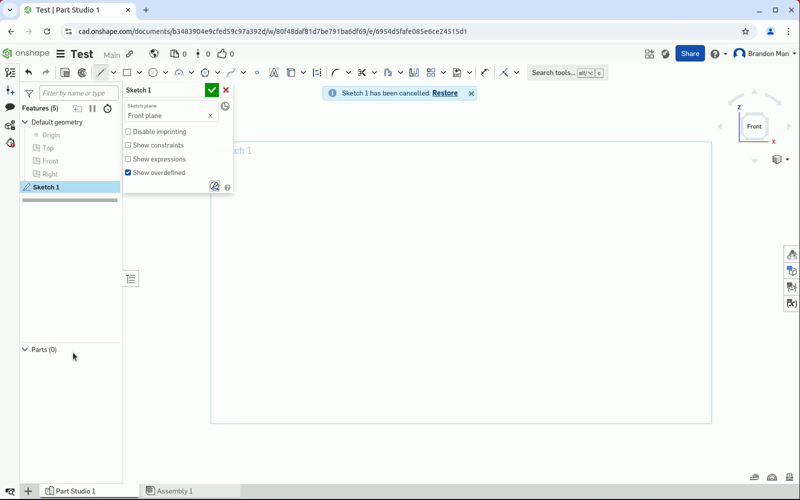
key_down(shift)
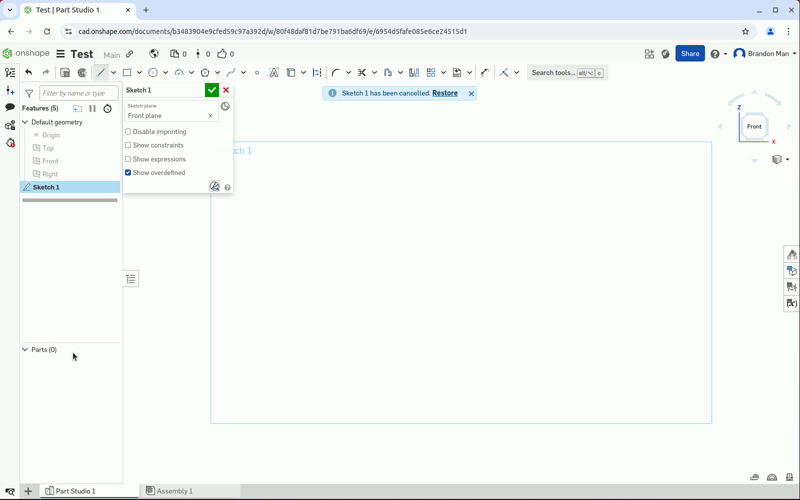
mouse_move(460, 282)
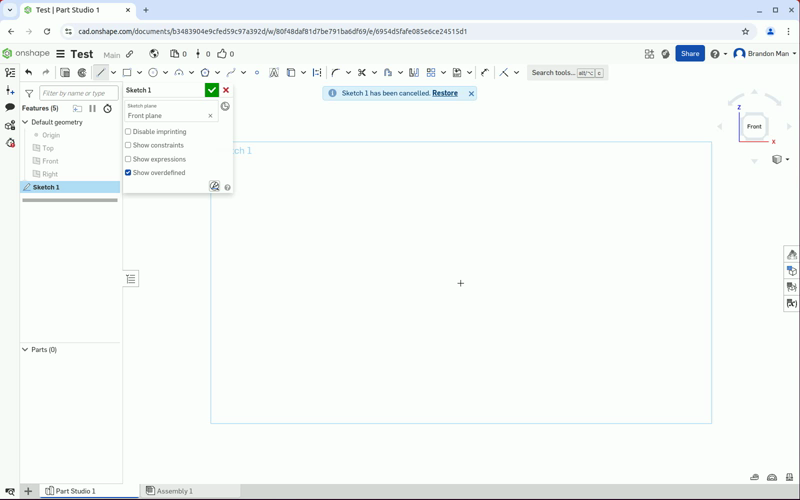
click(460, 282)
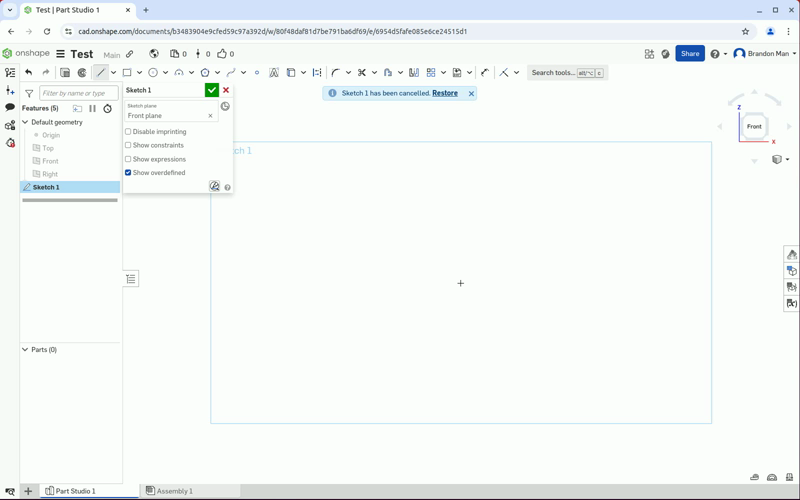
key_up(shift)
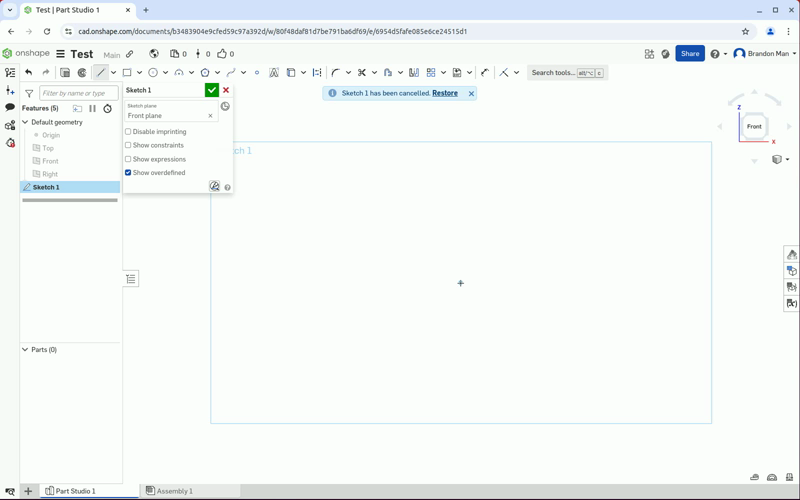
key_down(shift)
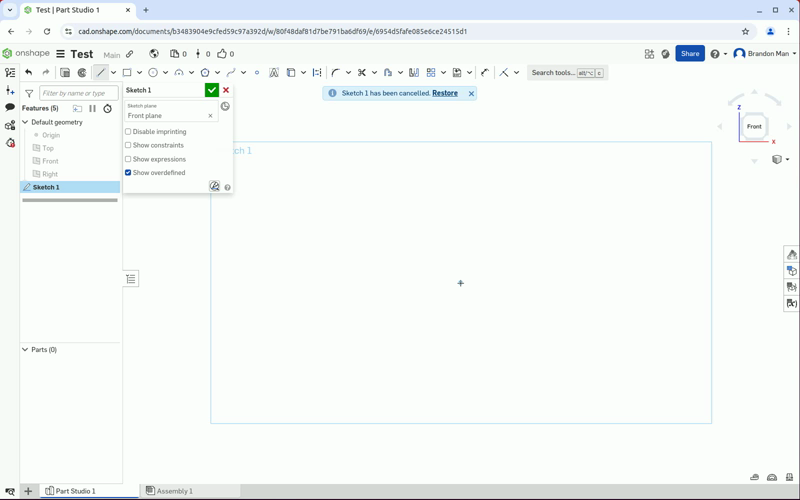
mouse_move(573, 282)
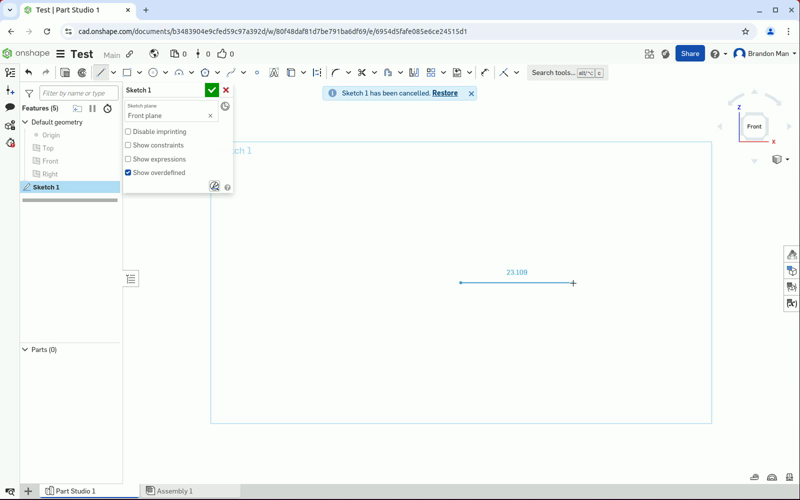
click(573, 282)
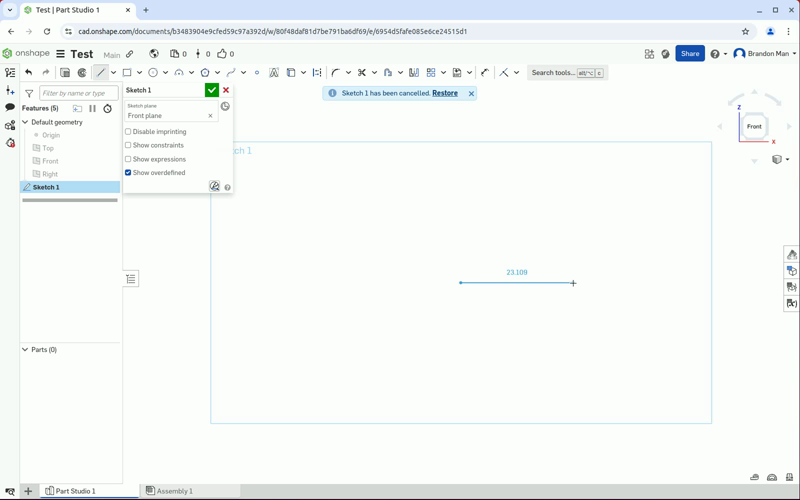
key_up(shift)
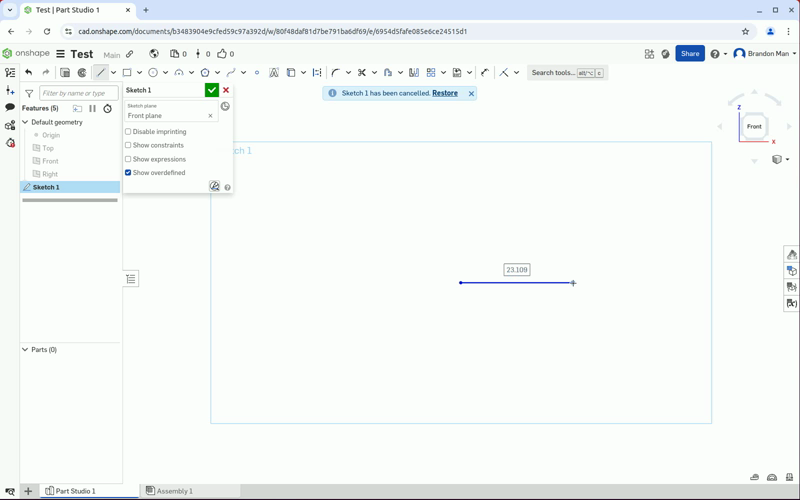
key_down(shift)
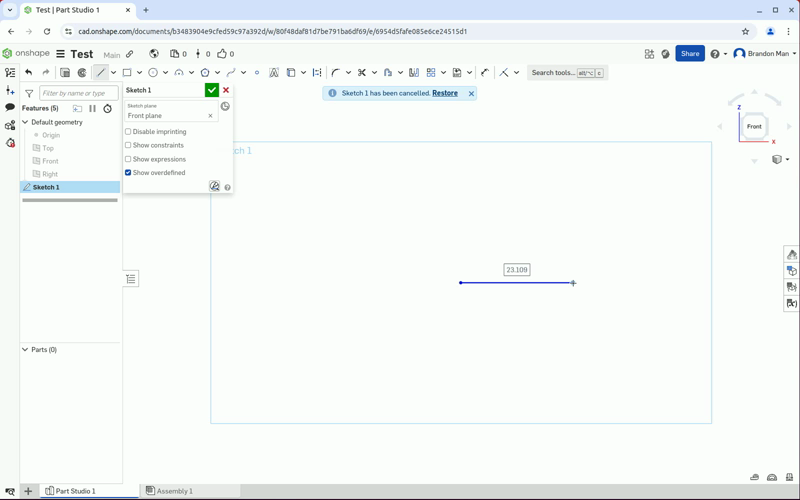
mouse_move(573, 170)
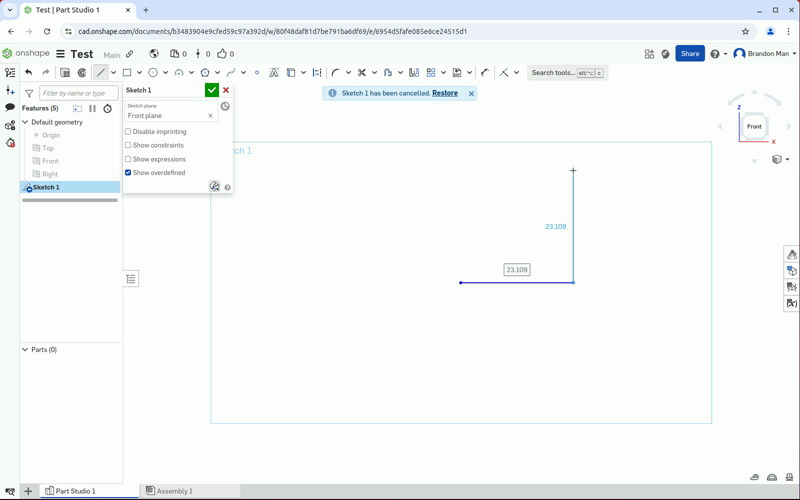
click(573, 170)
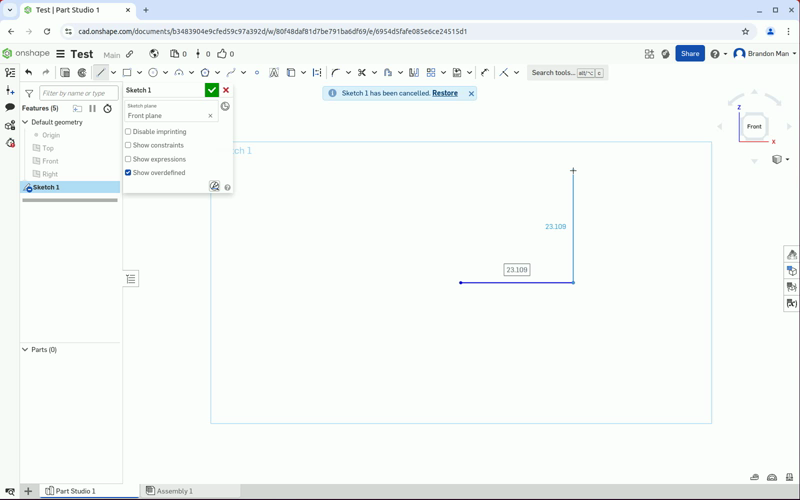
key_up(shift)
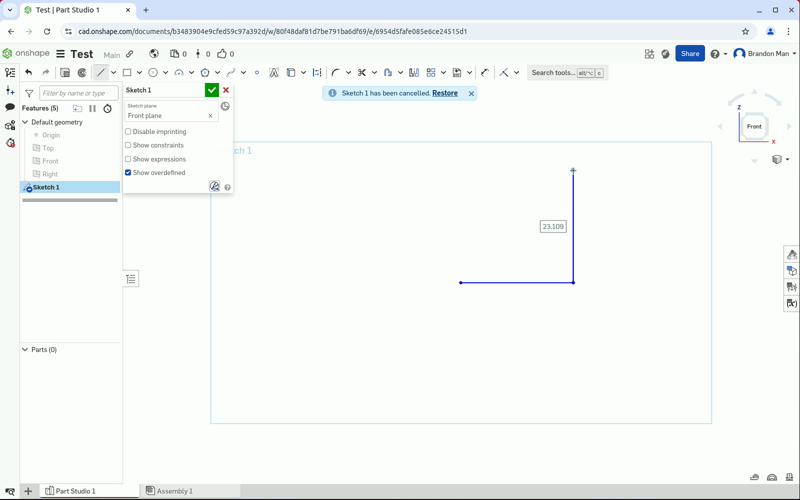
key_down(shift)
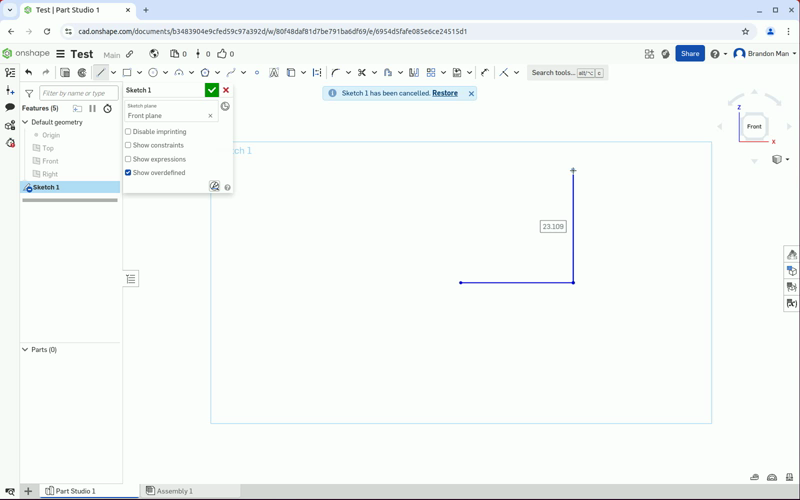
mouse_move(460, 170)
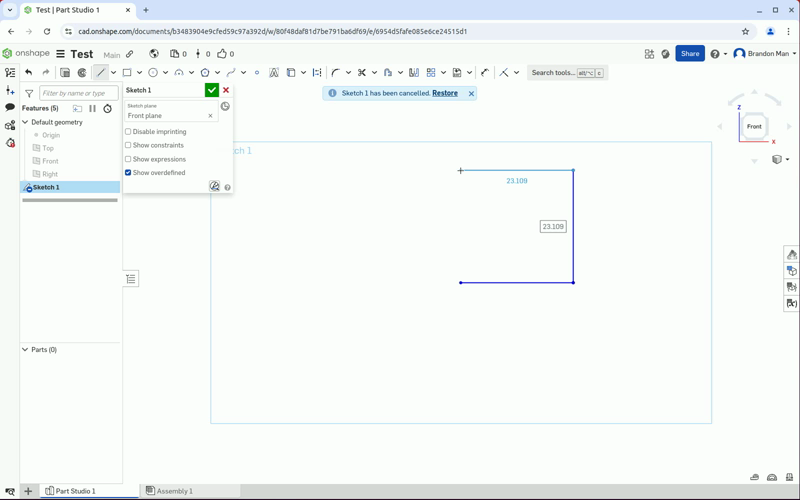
click(460, 170)
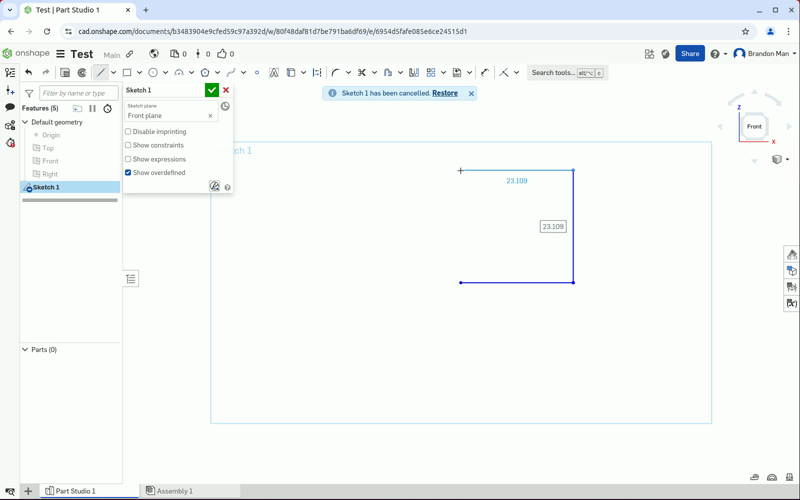
key_up(shift)
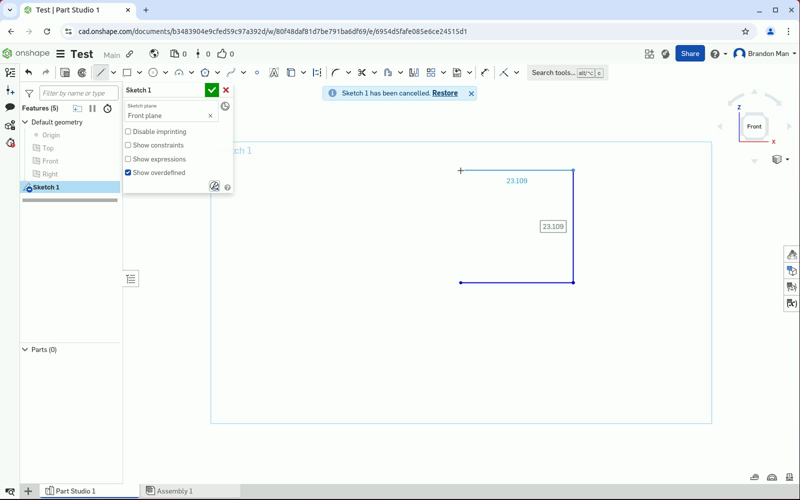
key_down(shift)
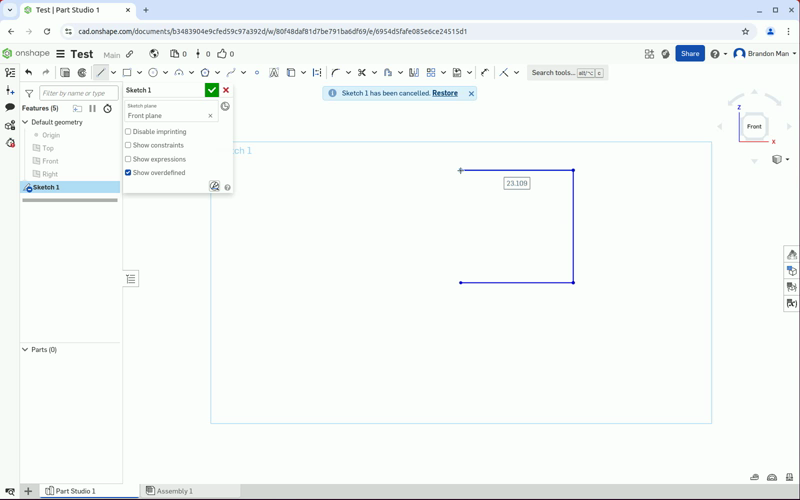
mouse_move(460, 282)
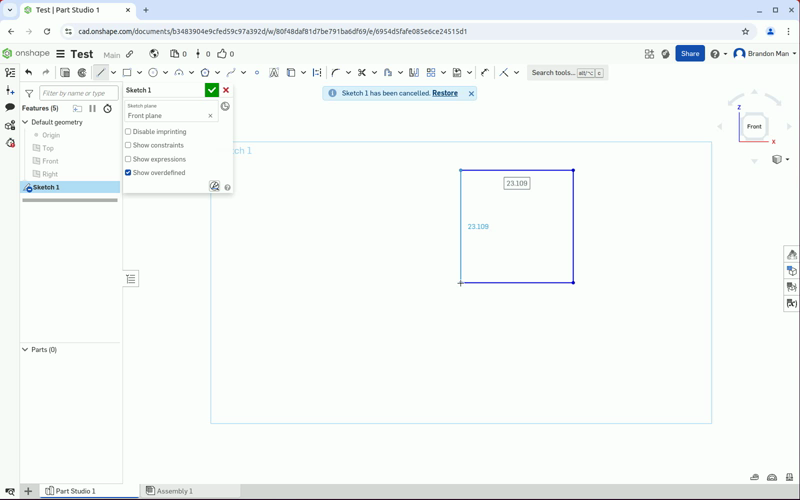
key_up(shift)
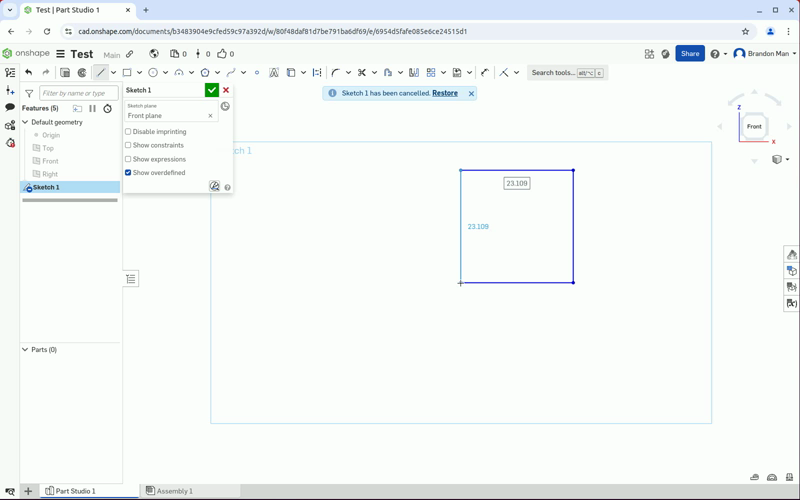
click(460, 282)
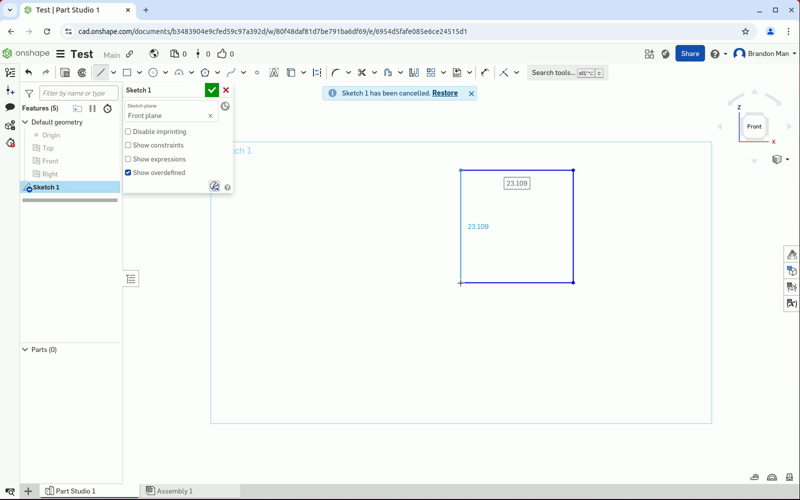
key(esc)
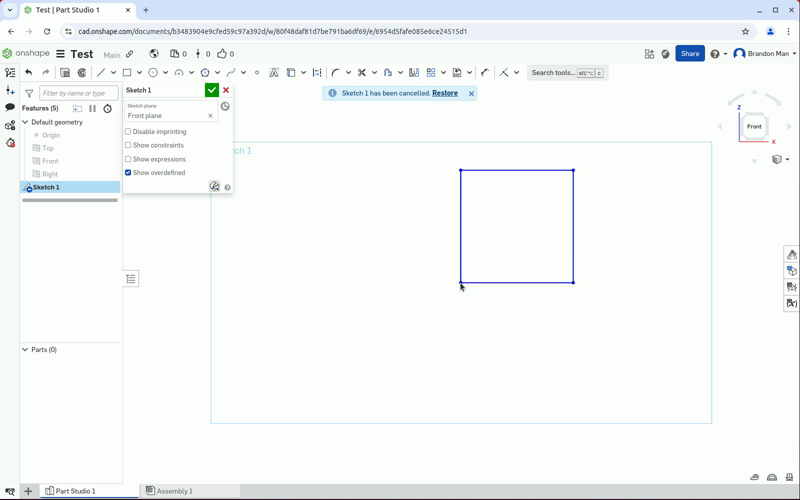
mouse_move(558, 228)
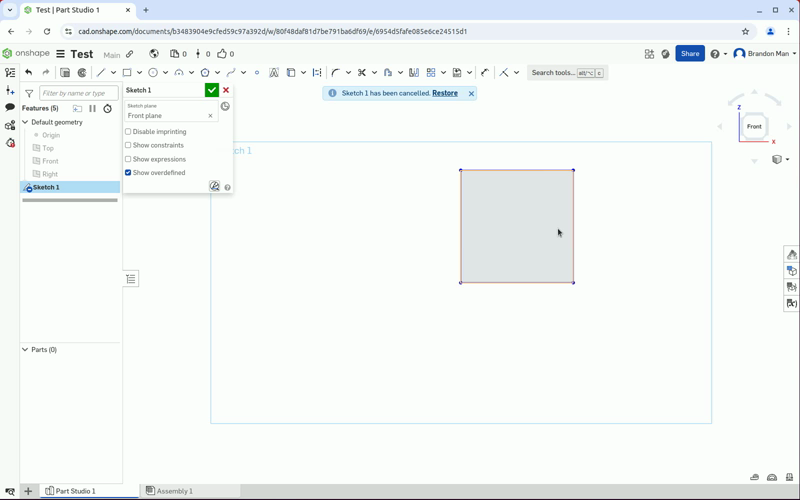
click(558, 228)
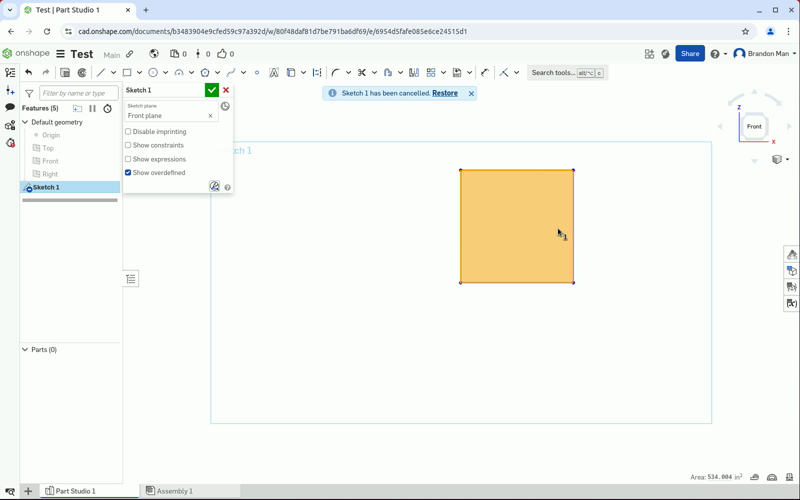
mouse_move(73, 352)
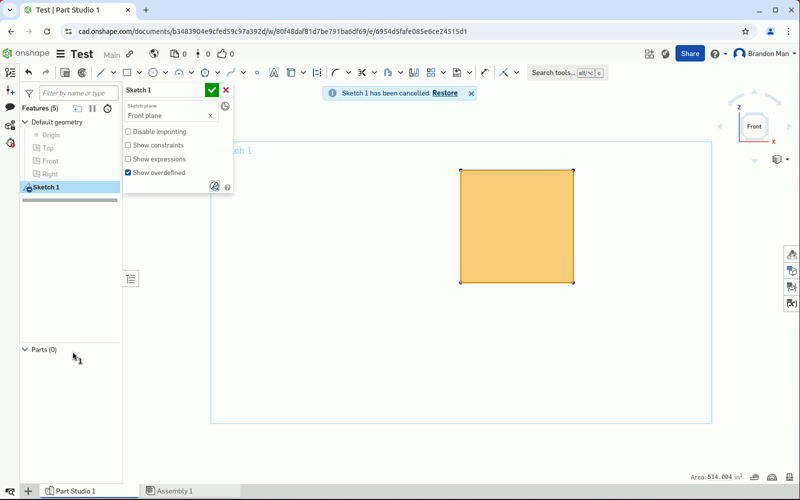
key(shift+y)
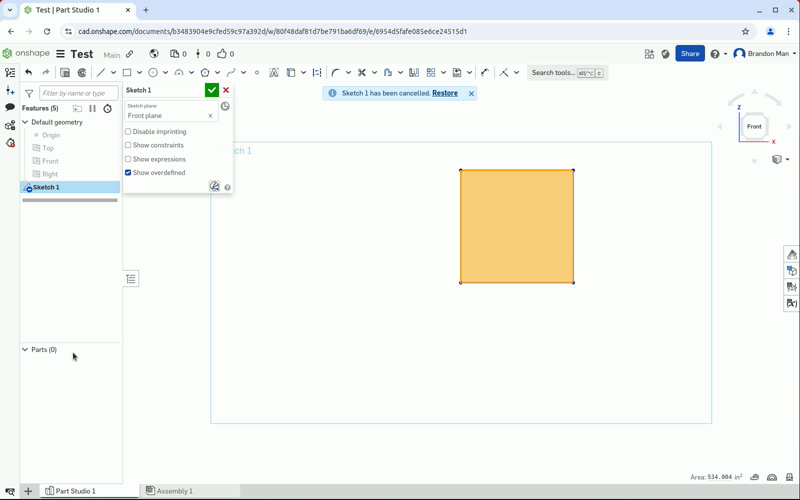
key(shift+e)
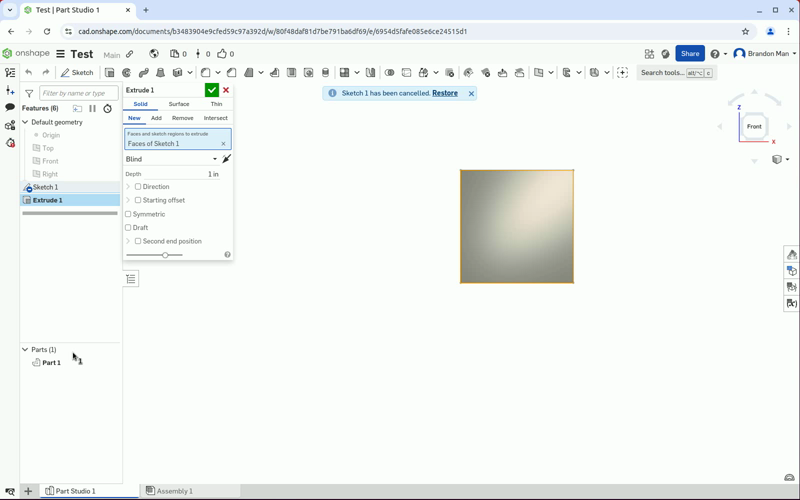
mouse_move(143, 106)
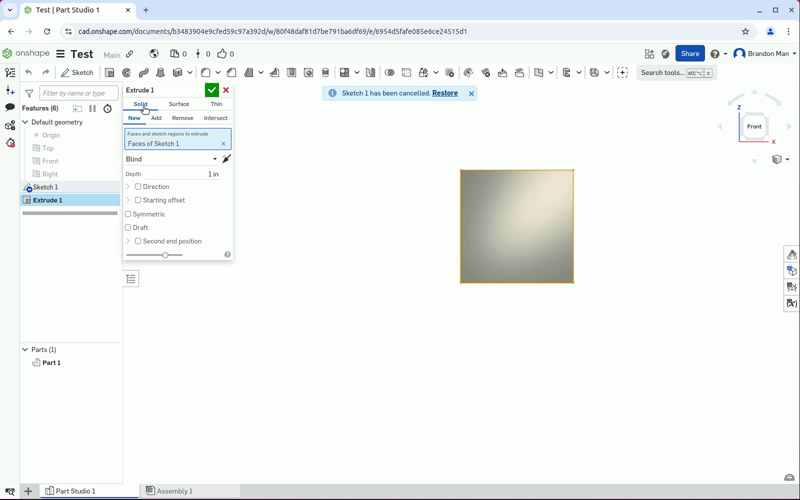
click(143, 106)
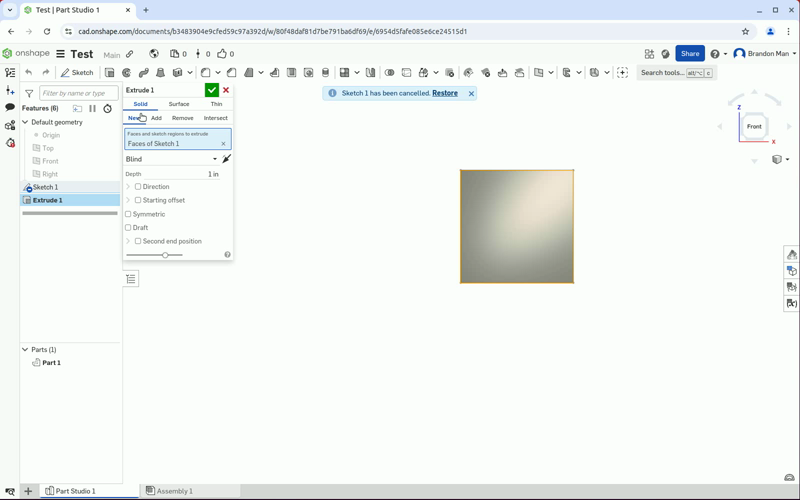
mouse_move(137, 120)
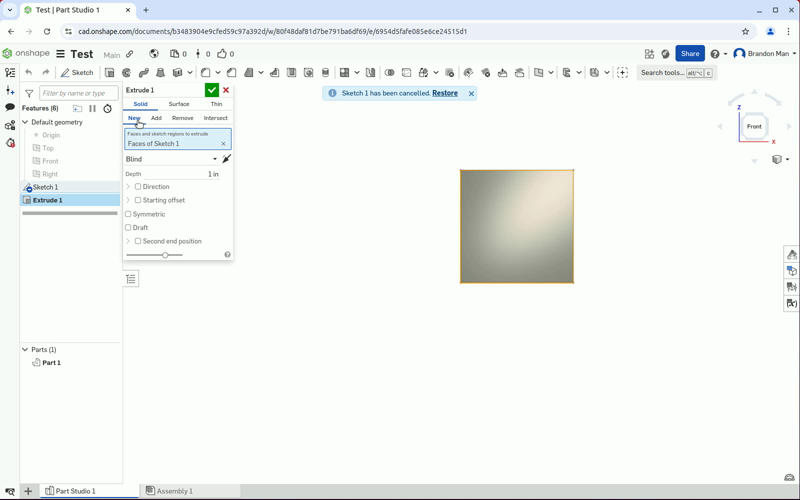
click(137, 120)
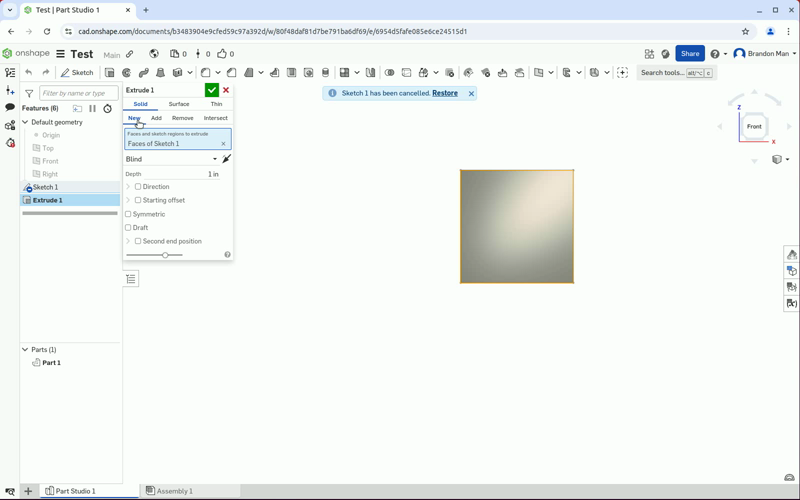
key(tab, 4)
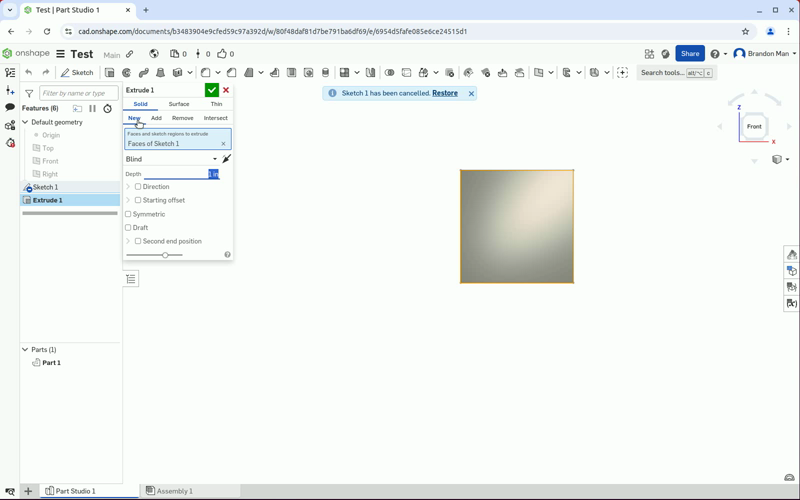
text(23.108)
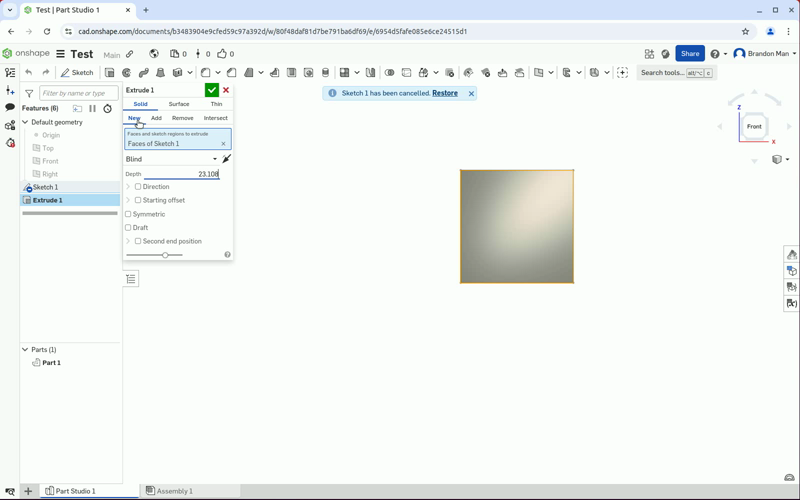
key(enter)
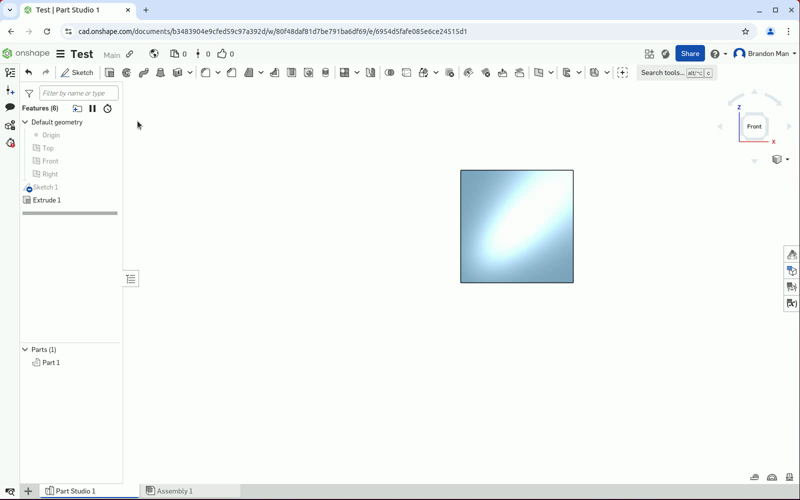
key(shift+h)
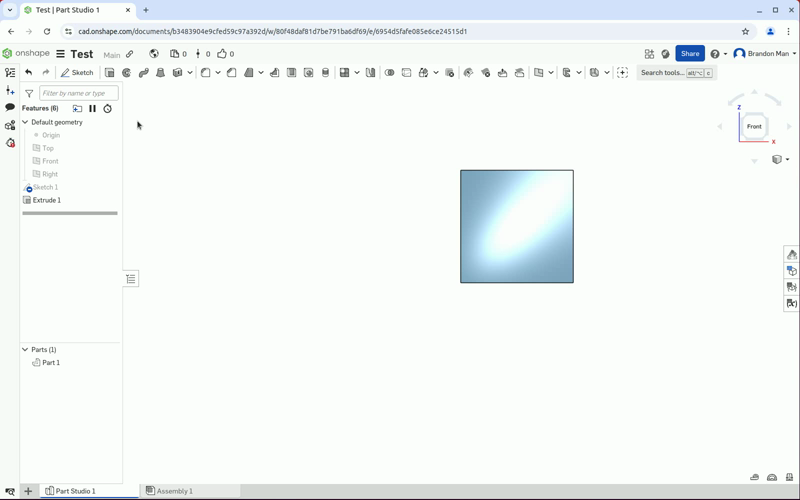
key(shift+h)
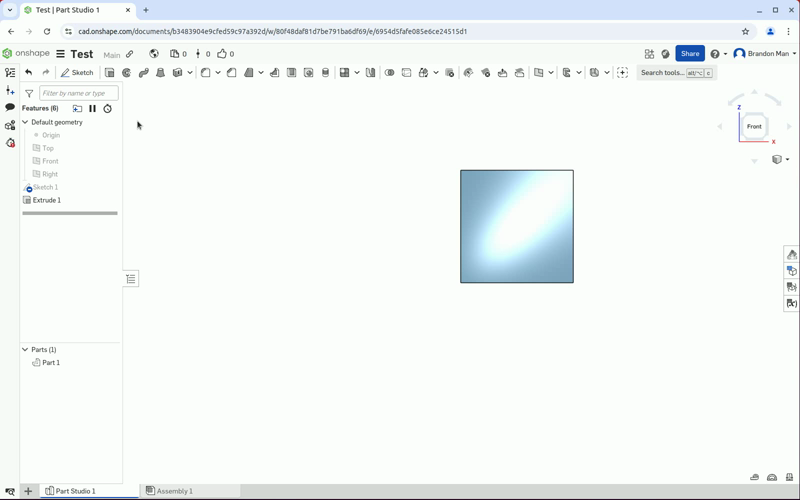
mouse_move(73, 189)
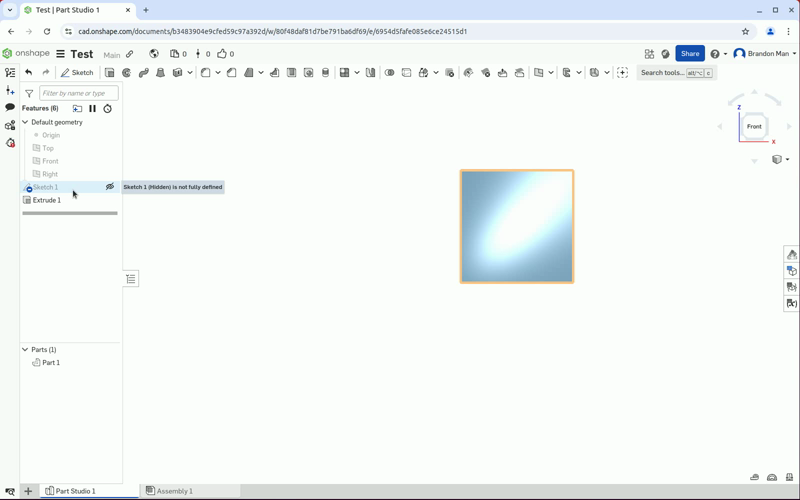
click(73, 189)
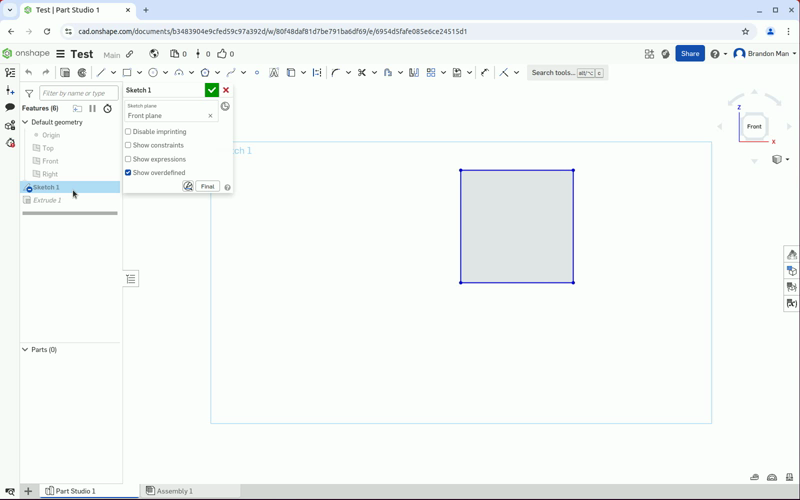
mouse_move(229, 92)
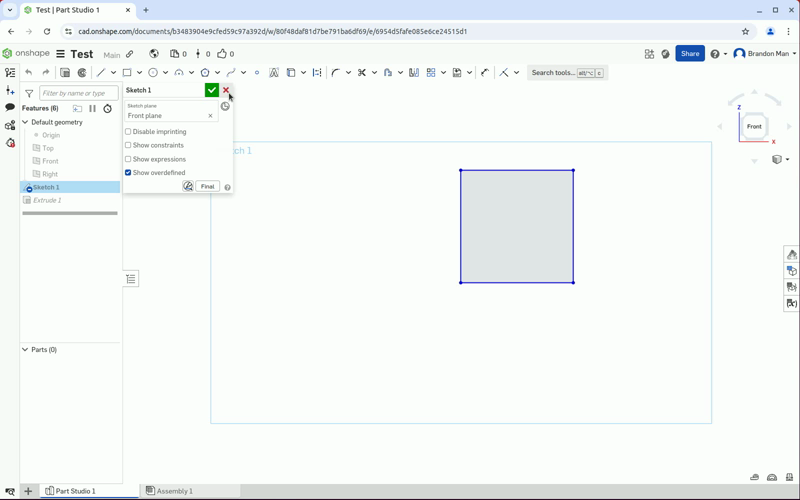
click(229, 92)
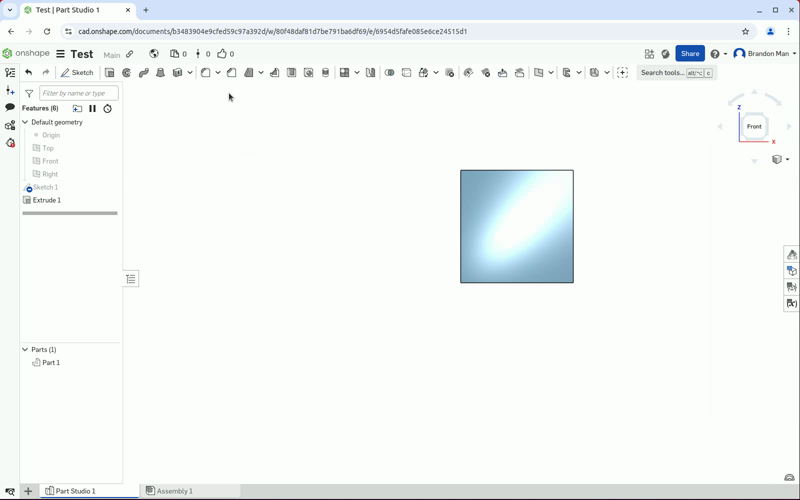
mouse_move(541, 75)
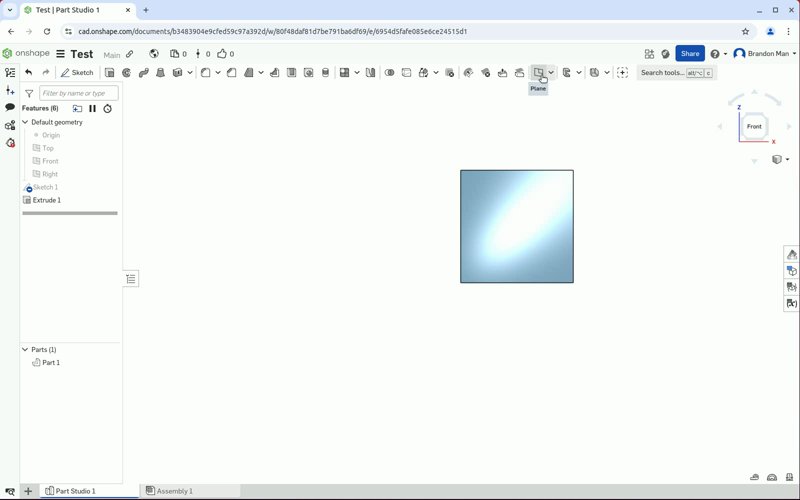
click(541, 75)
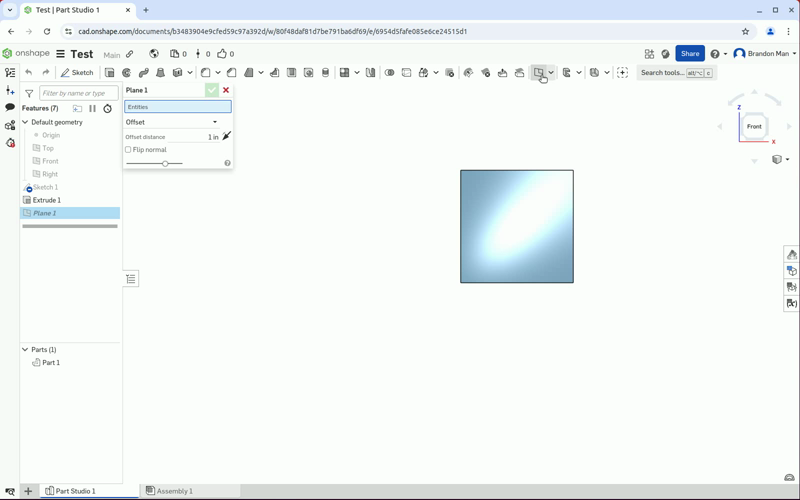
mouse_move(73, 163)
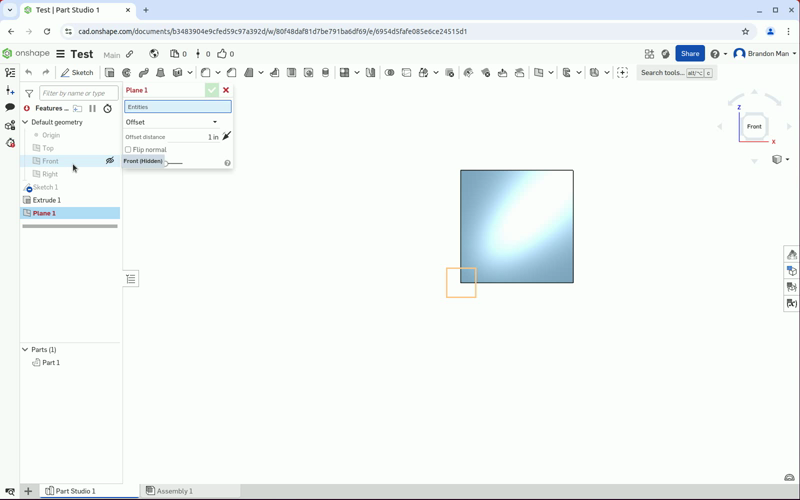
click(73, 163)
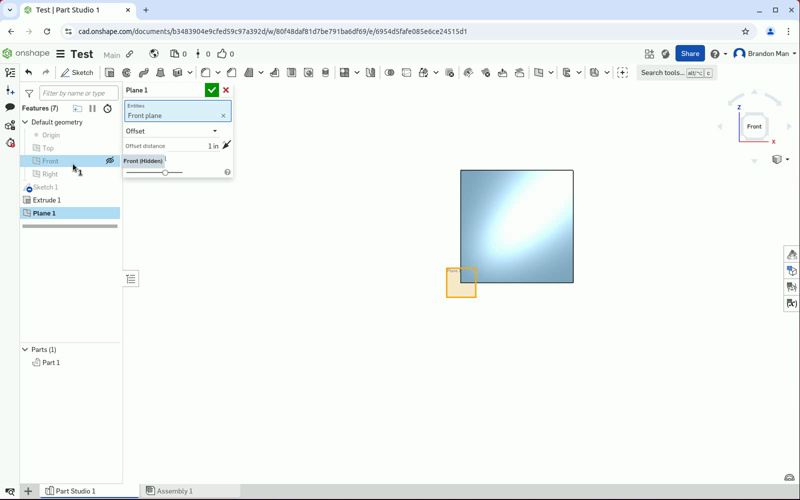
key(tab, 2)
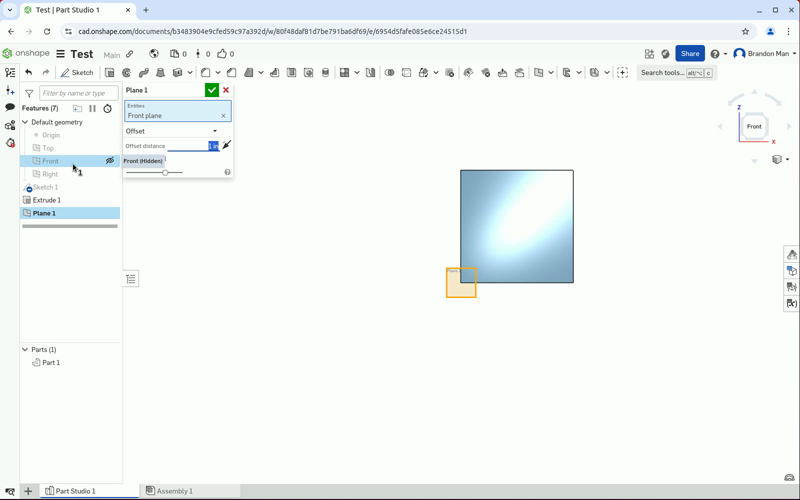
text(23.108)
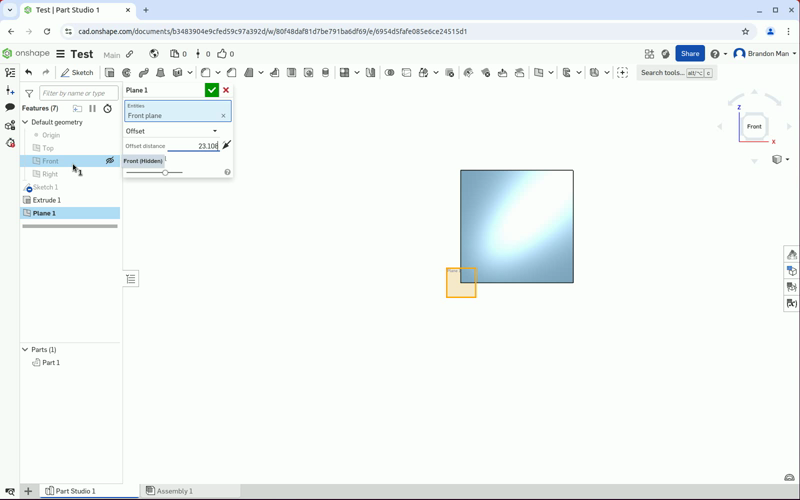
key(enter, 2)
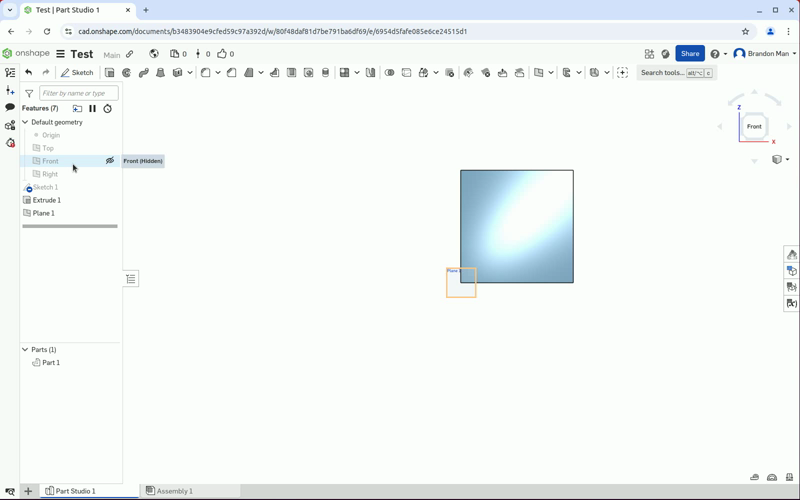
key(shift+s)
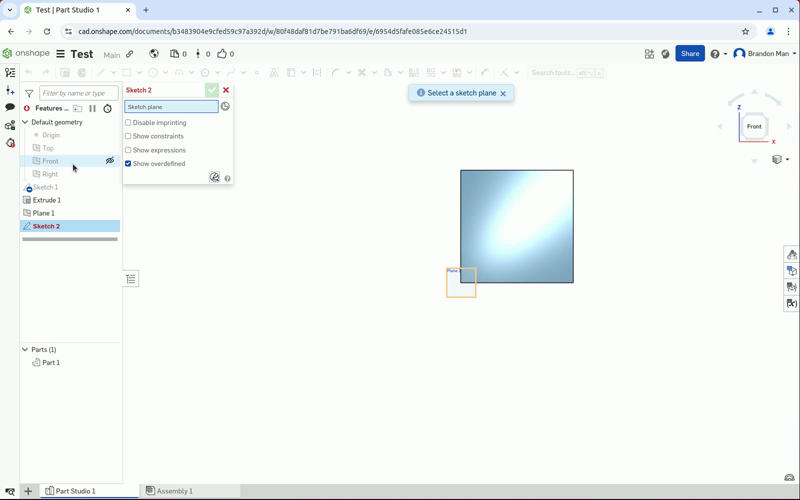
mouse_move(73, 215)
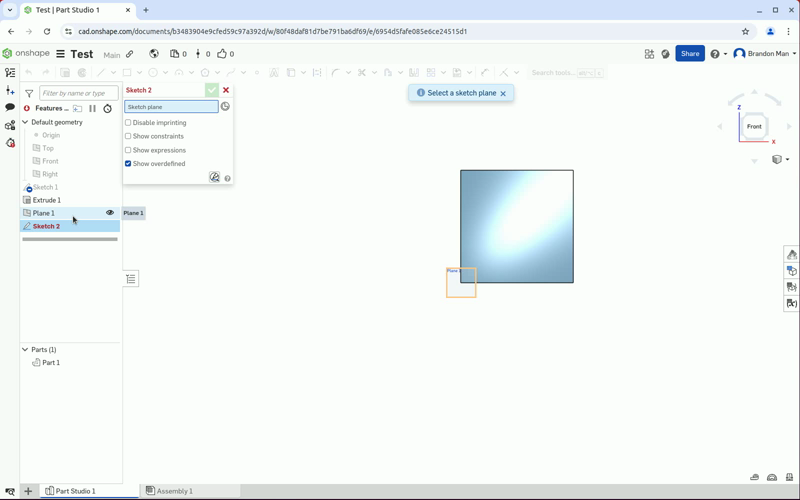
click(73, 215)
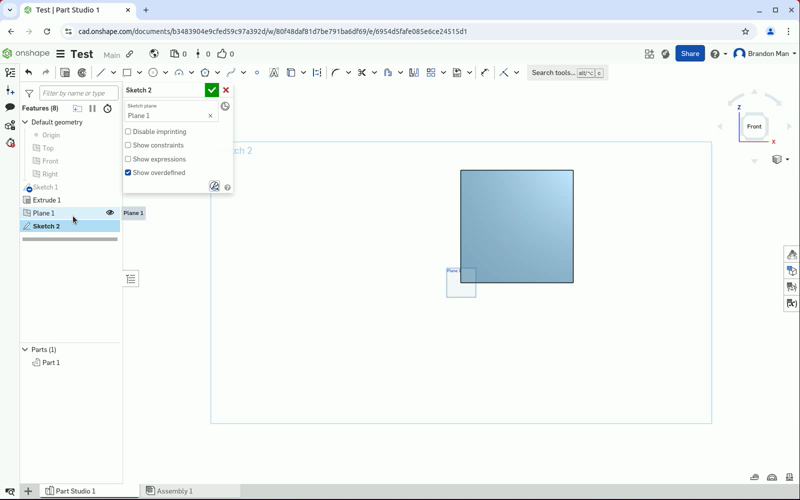
mouse_move(73, 352)
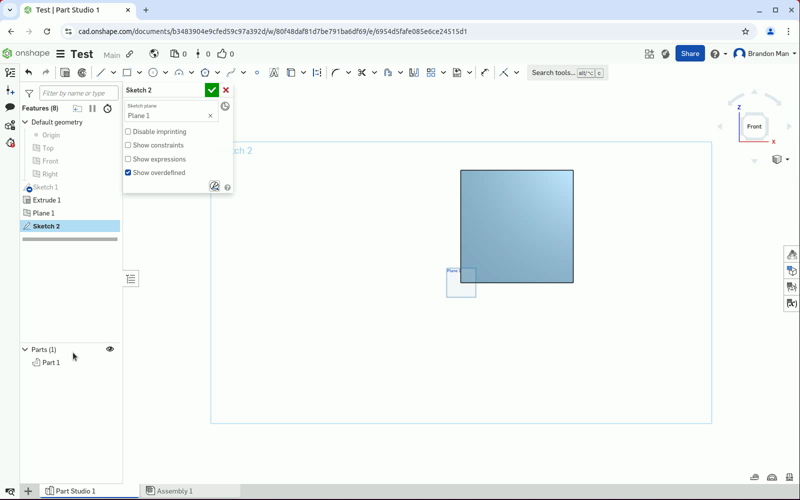
key(y)
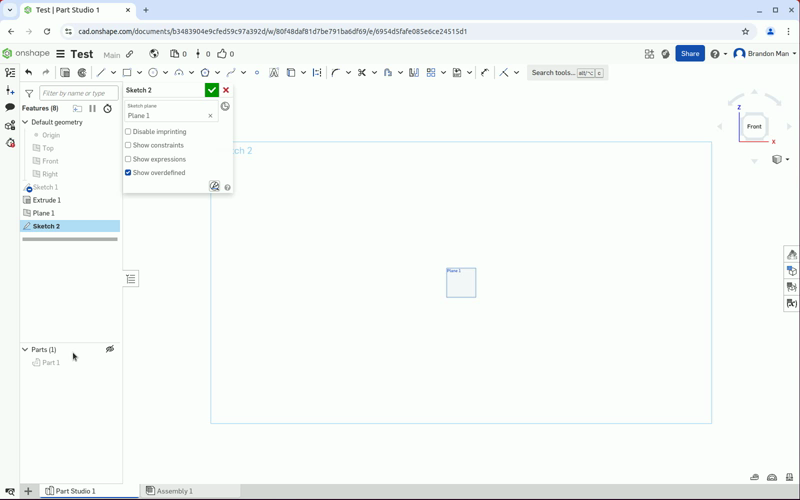
key(l)
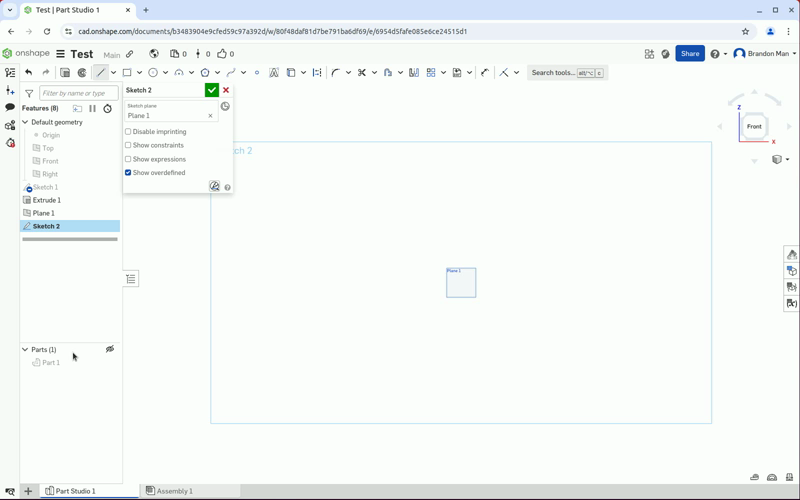
key_down(shift)
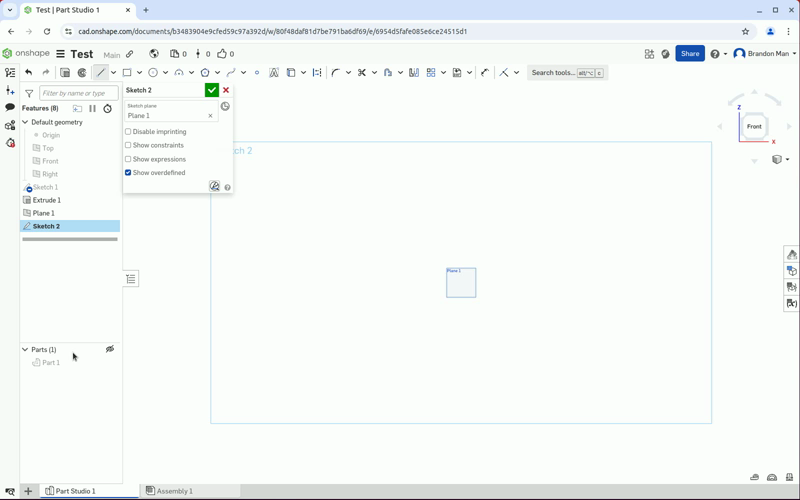
mouse_move(460, 211)
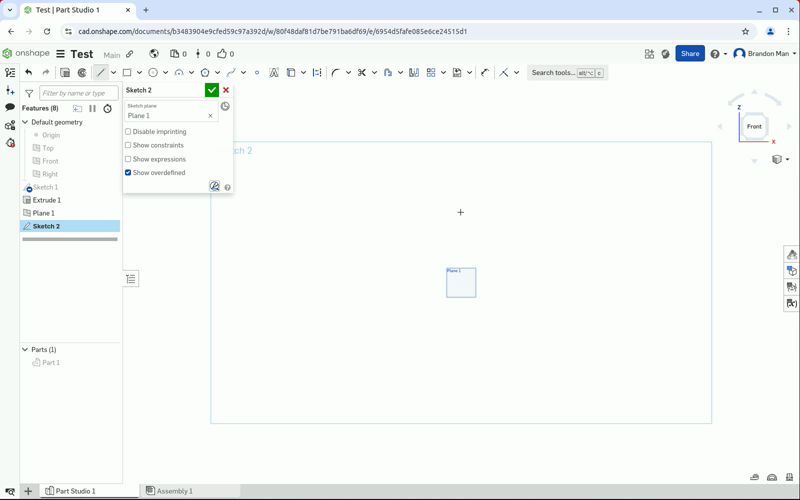
click(460, 211)
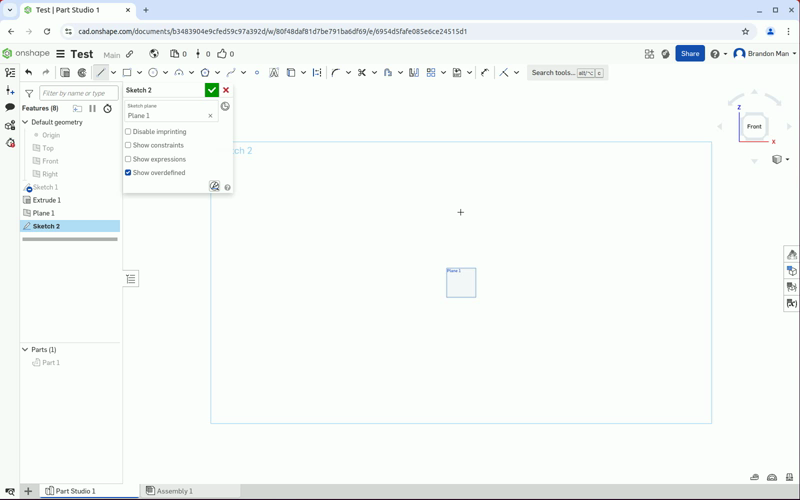
key_up(shift)
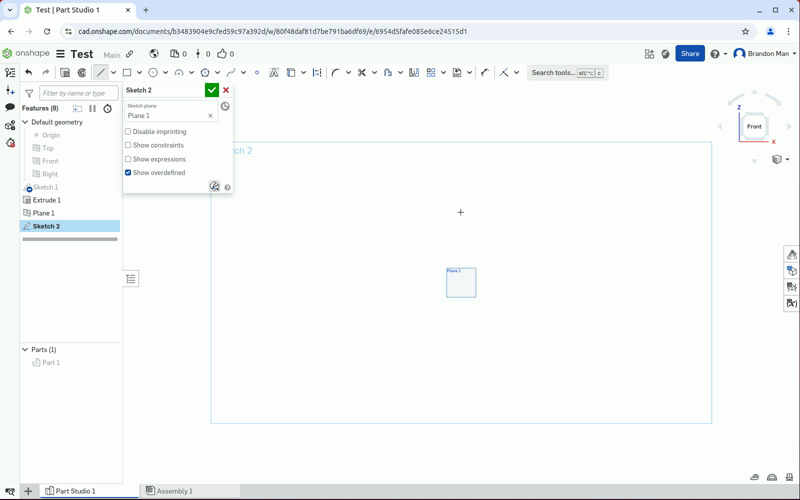
key_down(shift)
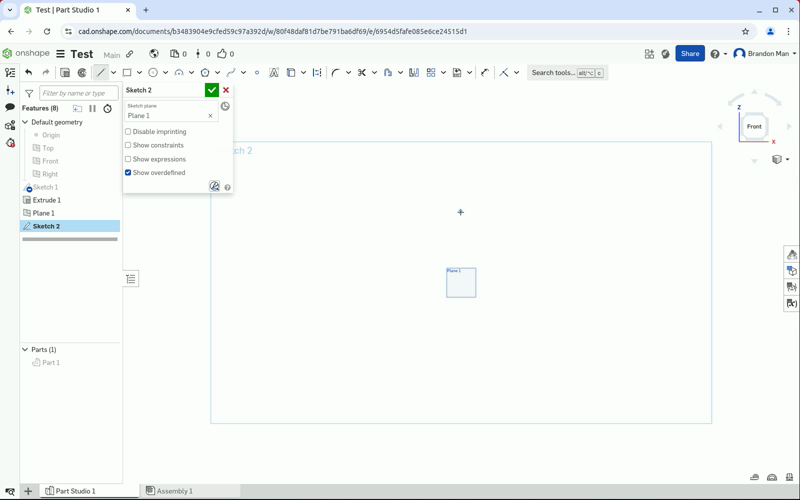
mouse_move(490, 211)
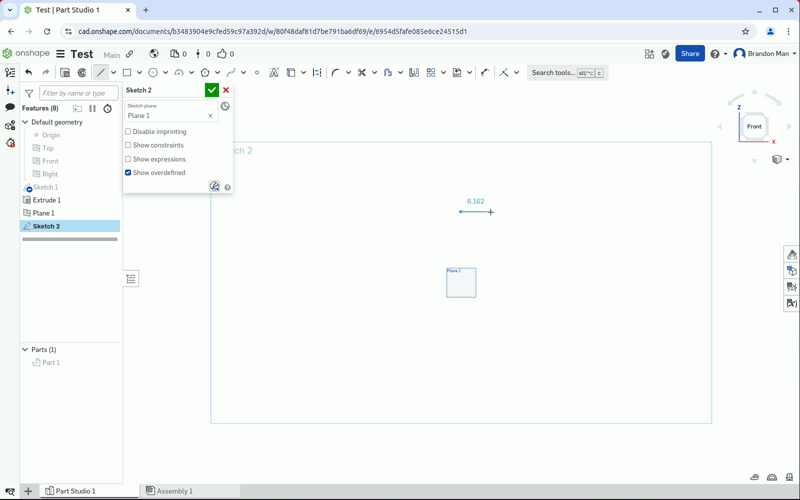
mouse_move(518, 211)
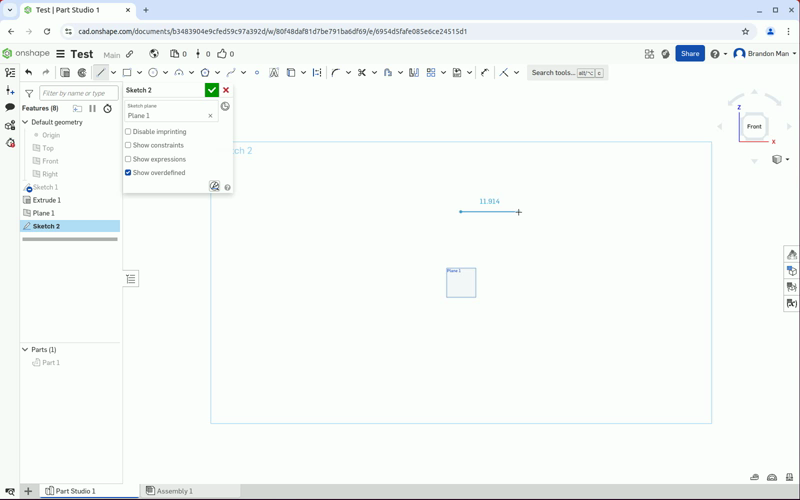
click(518, 211)
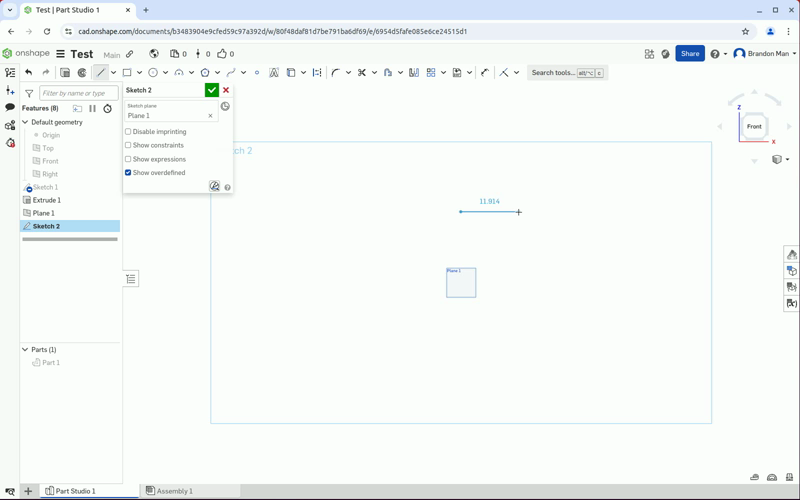
key_up(shift)
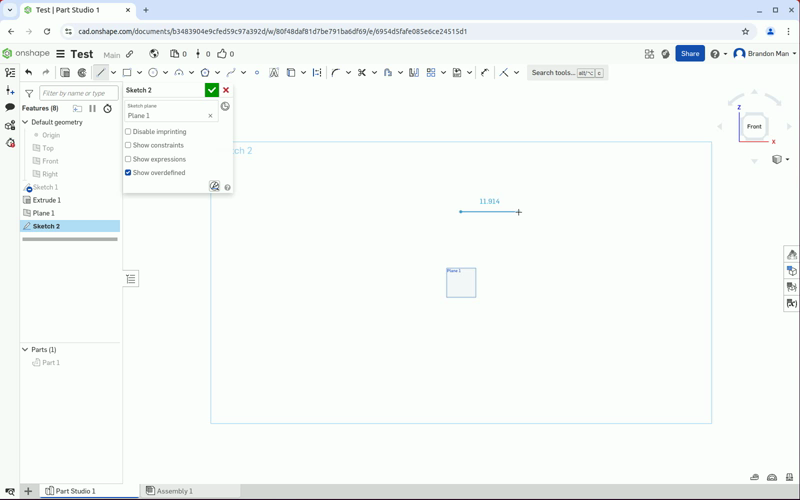
key_down(shift)
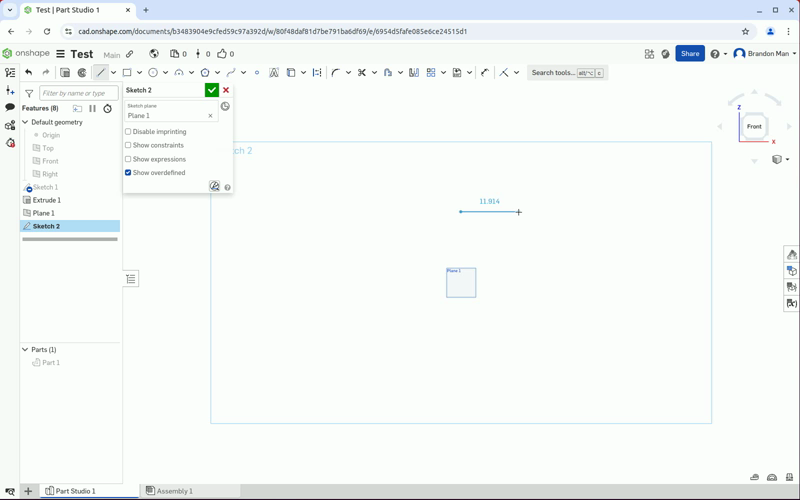
mouse_move(548, 211)
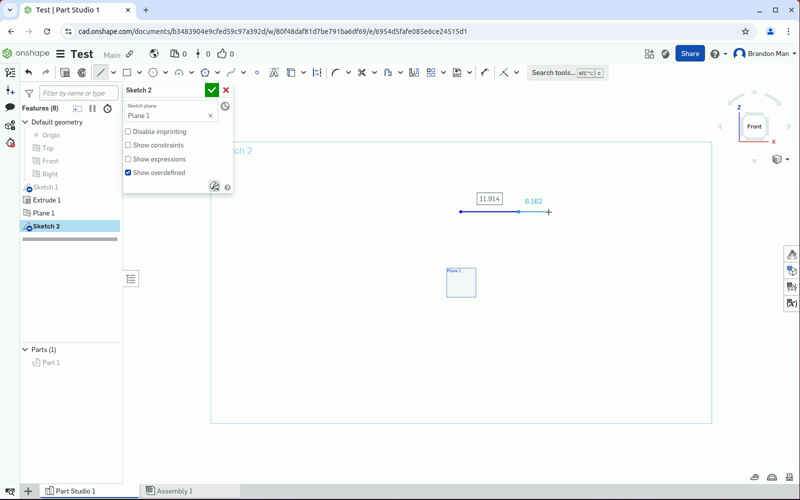
mouse_move(517, 169)
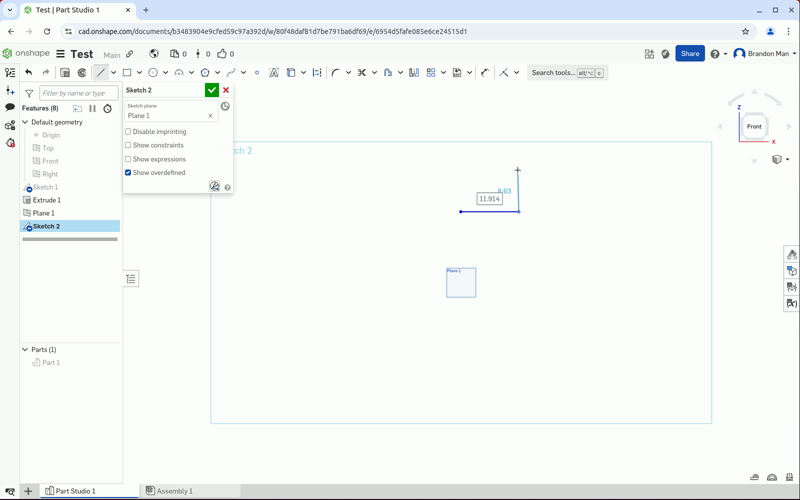
click(517, 169)
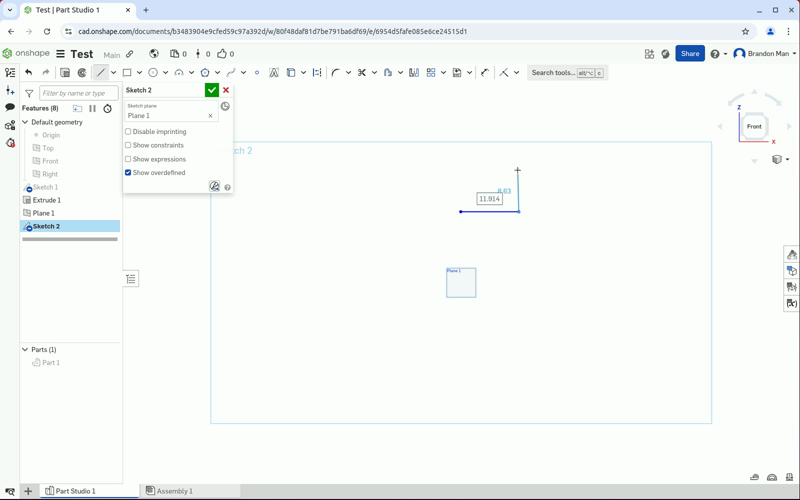
key_up(shift)
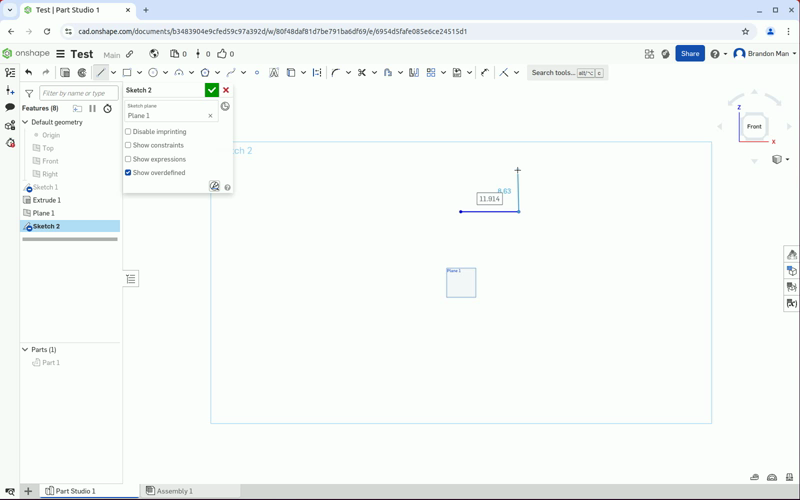
key_down(shift)
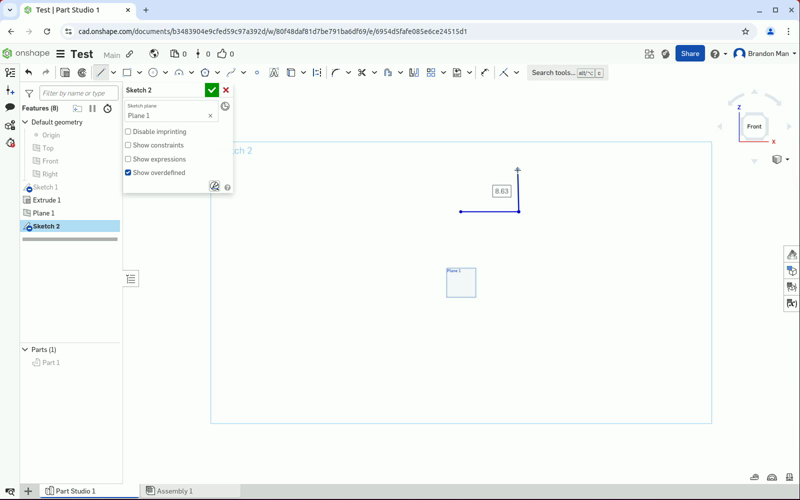
mouse_move(547, 169)
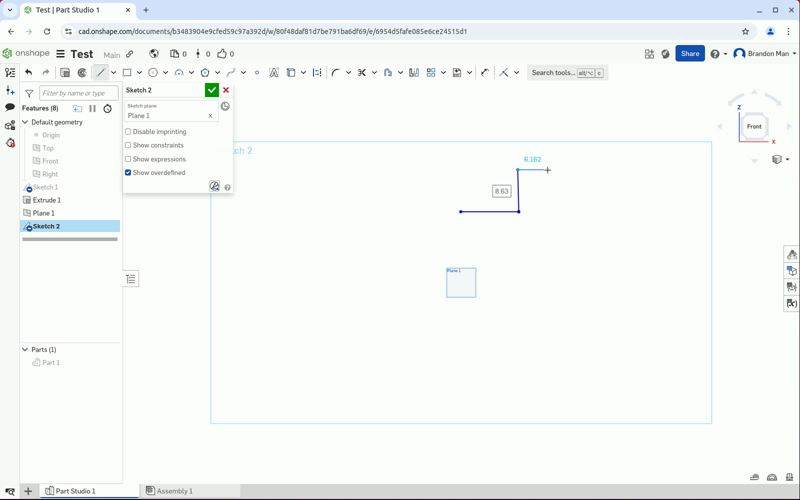
mouse_move(460, 169)
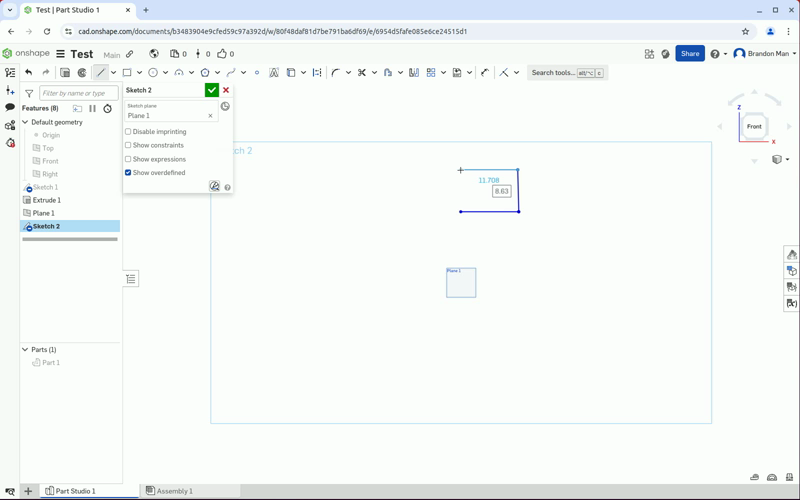
click(460, 169)
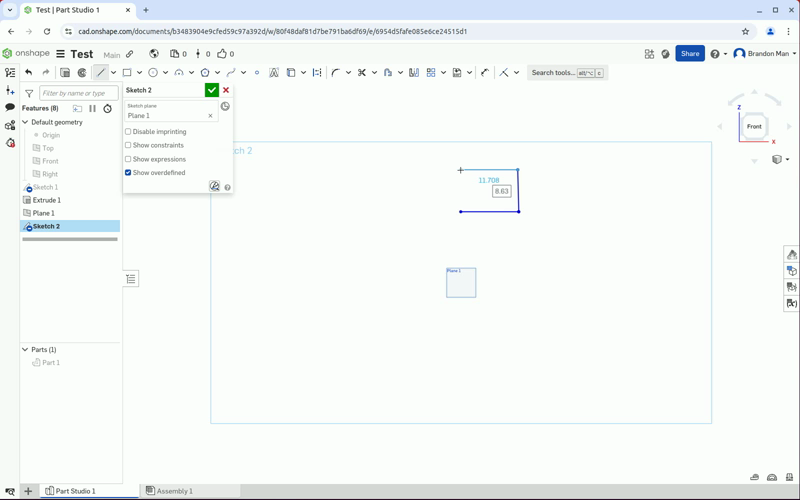
key_up(shift)
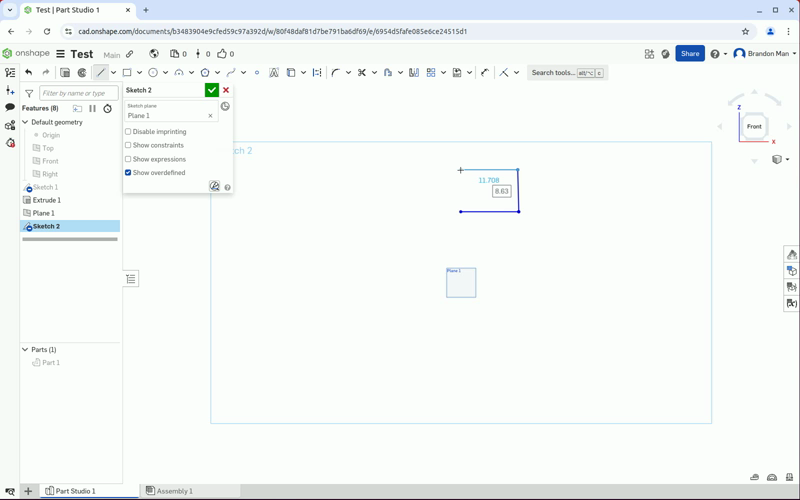
mouse_move(490, 169)
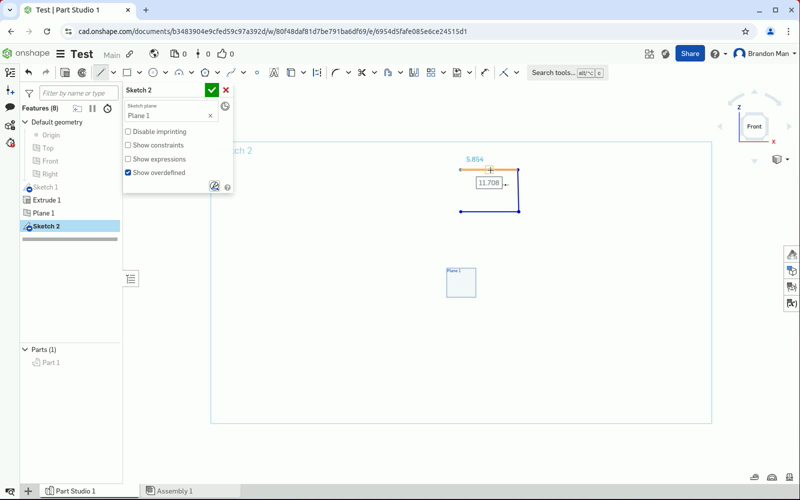
key_down(shift)
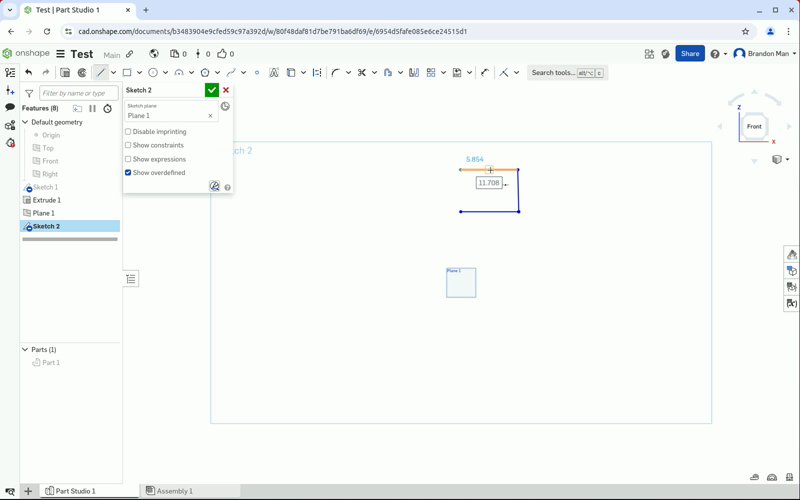
mouse_move(460, 211)
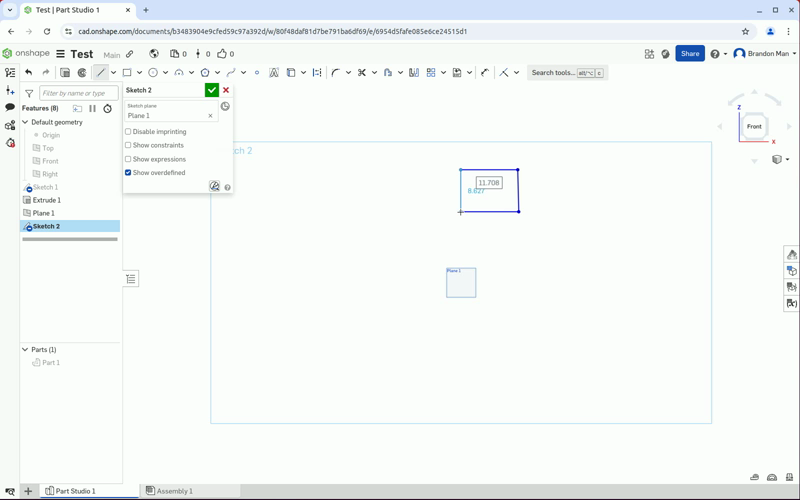
key_up(shift)
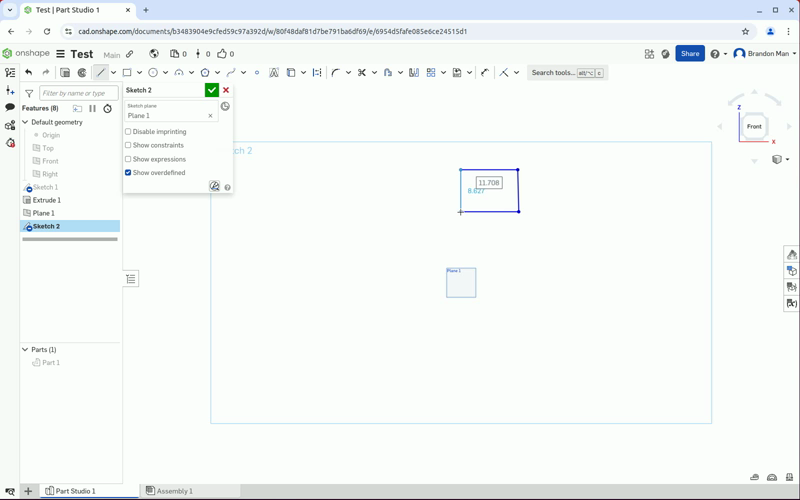
click(460, 211)
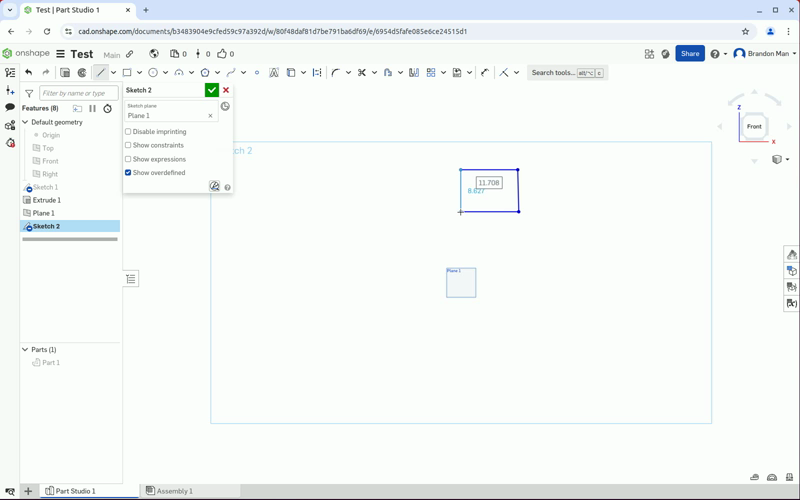
key(esc)
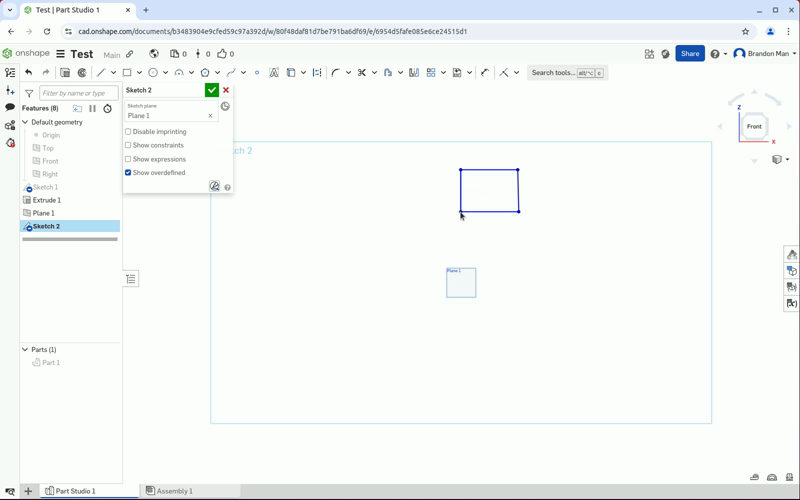
mouse_move(482, 183)
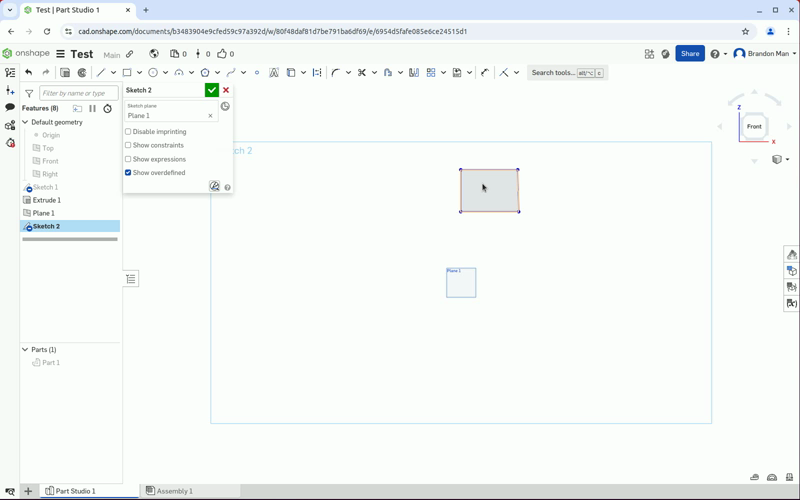
click(482, 183)
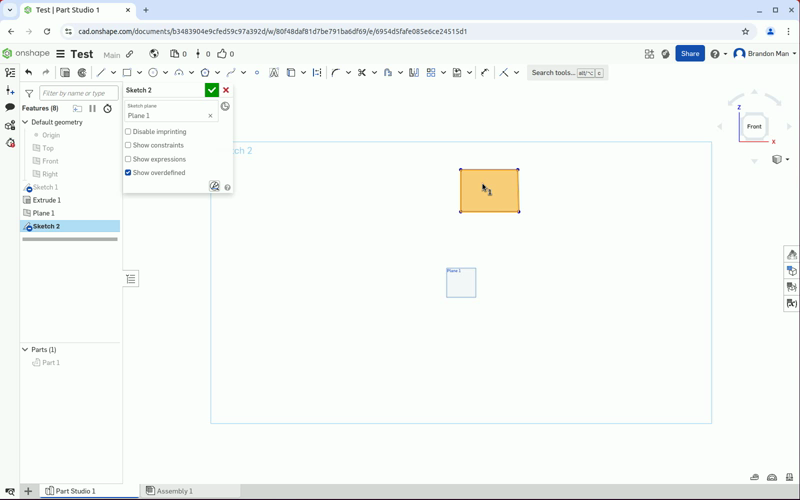
mouse_move(73, 352)
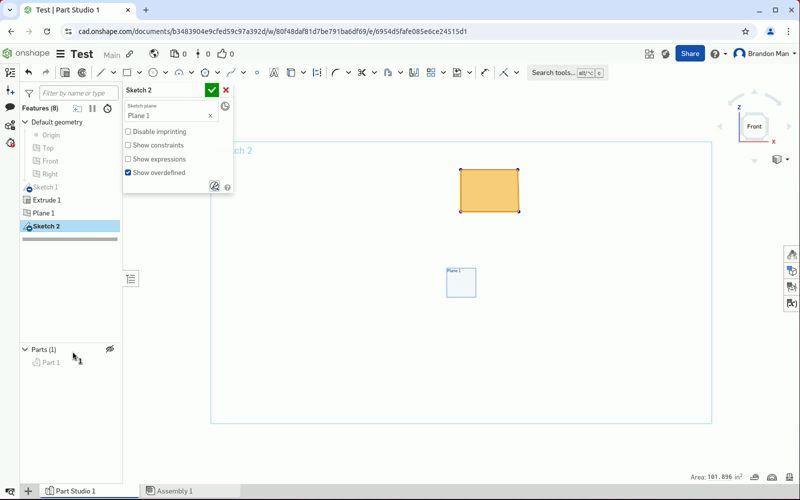
key(shift+y)
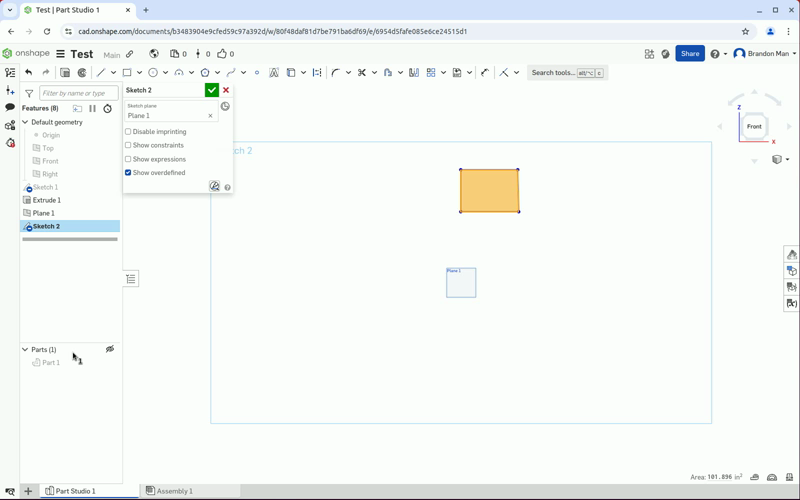
key(shift+e)
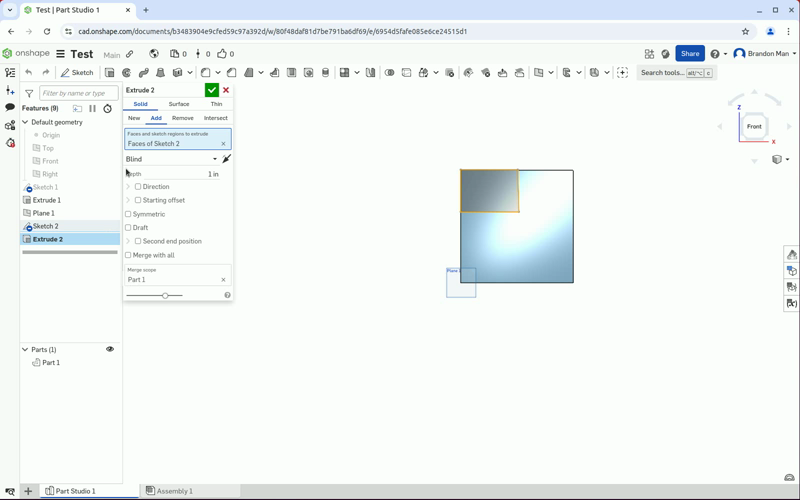
mouse_move(143, 106)
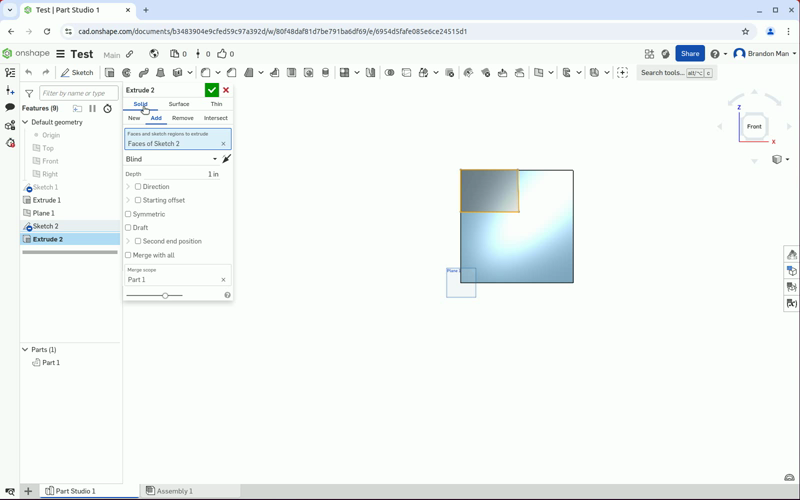
click(143, 106)
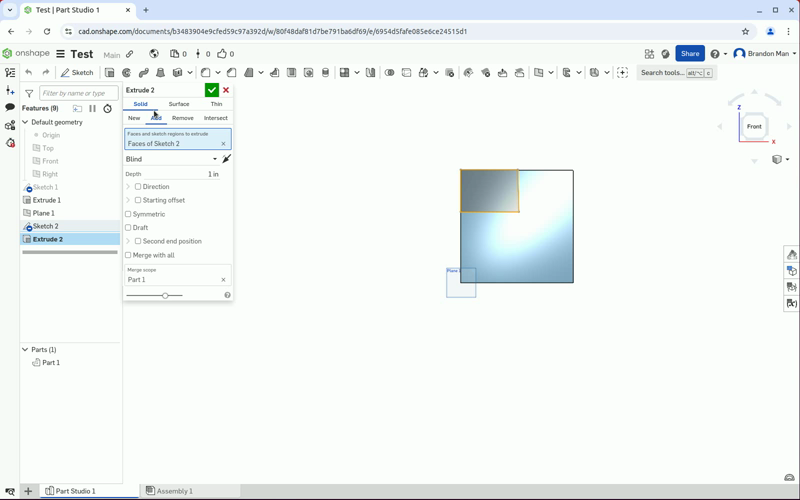
mouse_move(186, 120)
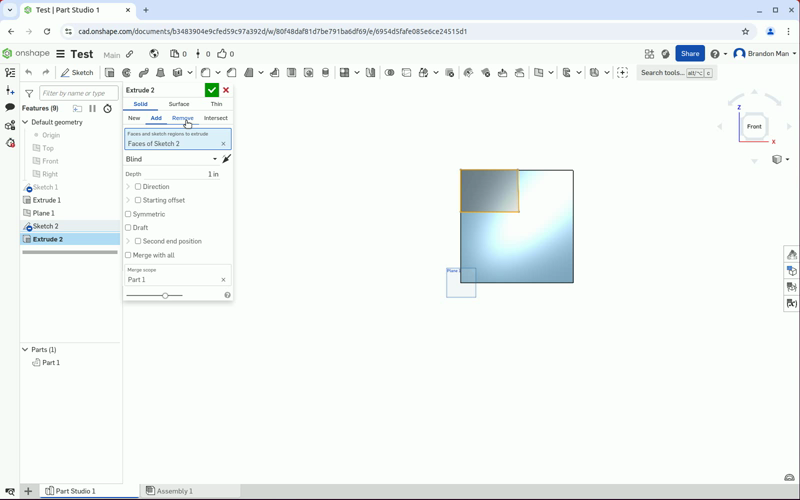
click(186, 120)
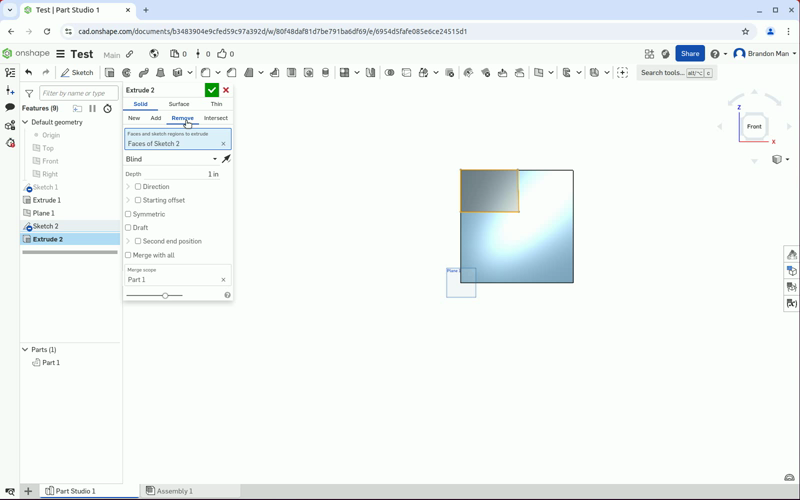
key(tab, 4)
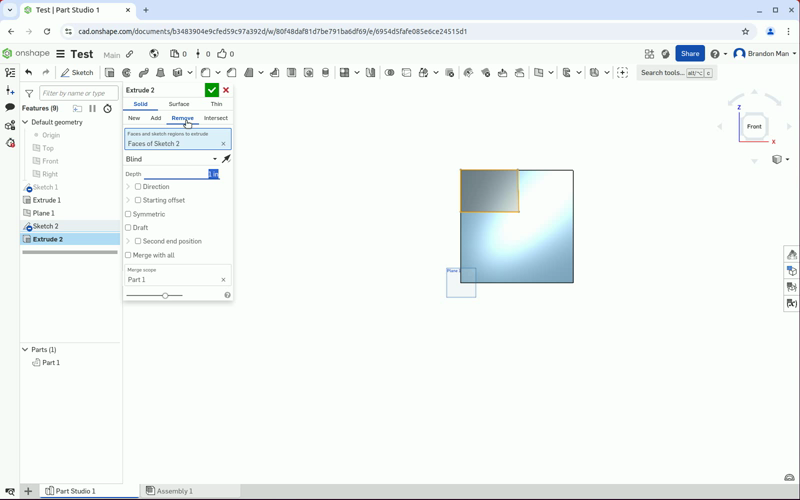
text(-21.664)
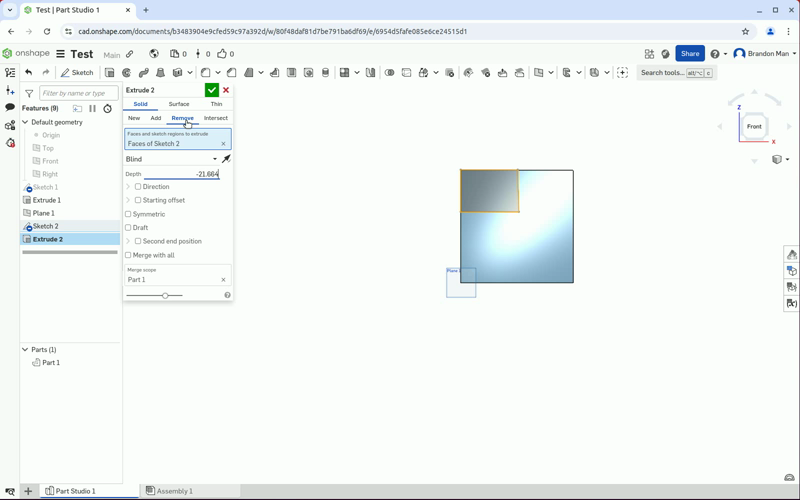
key(tab, 6)
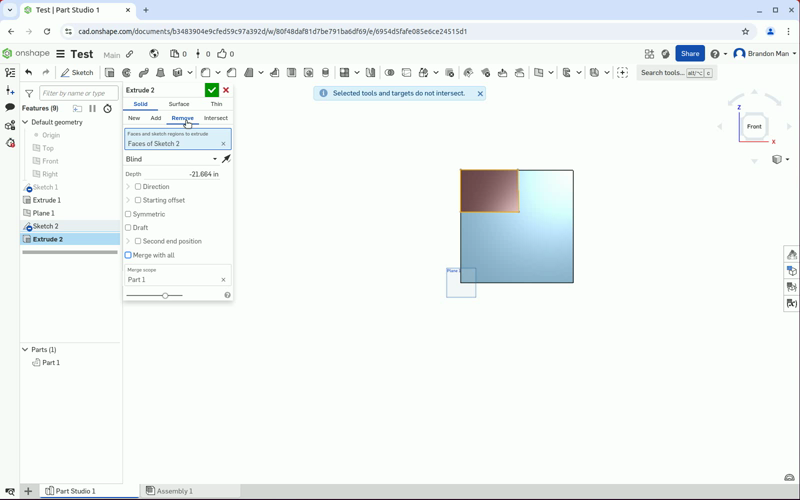
key(space)
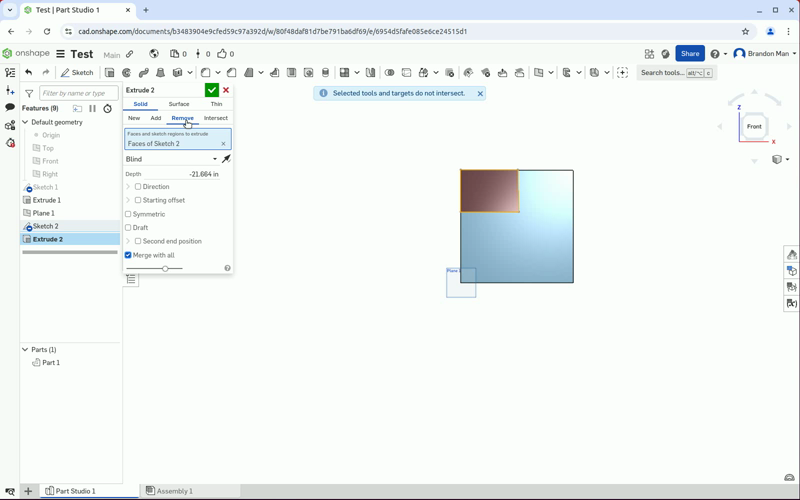
key(enter)
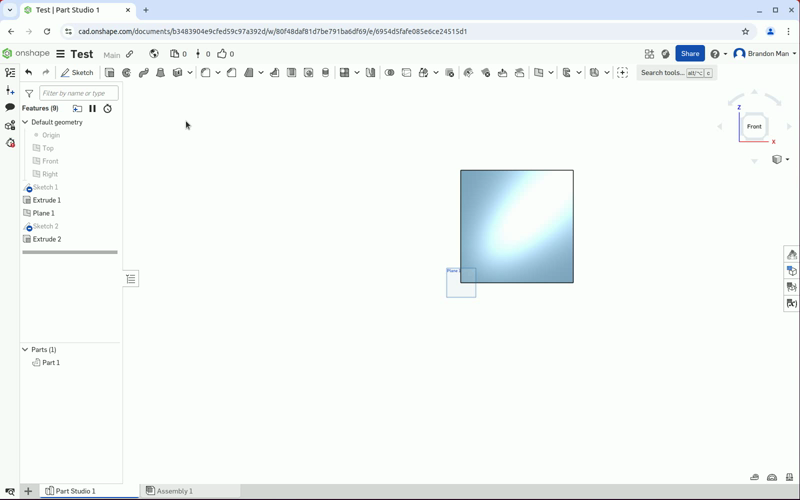
key(shift+h)
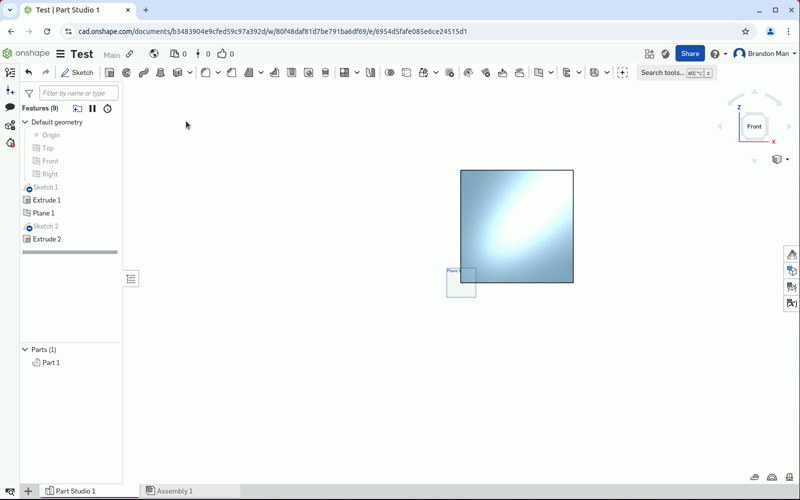
key(shift+h)
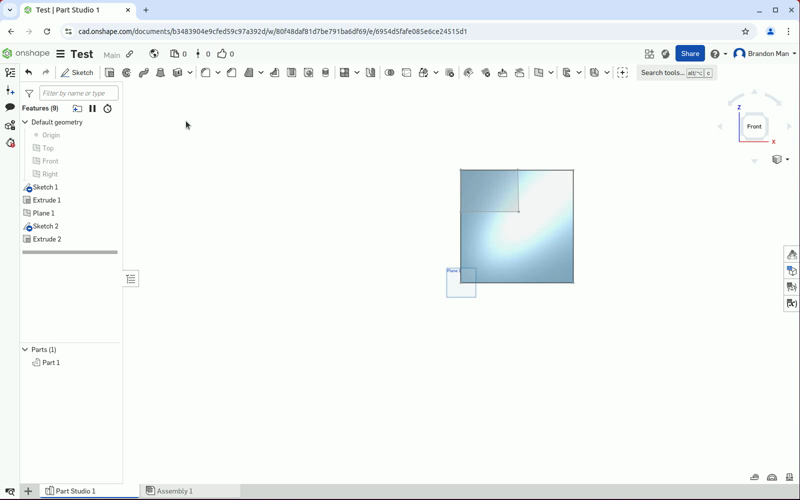
key(shift+7)
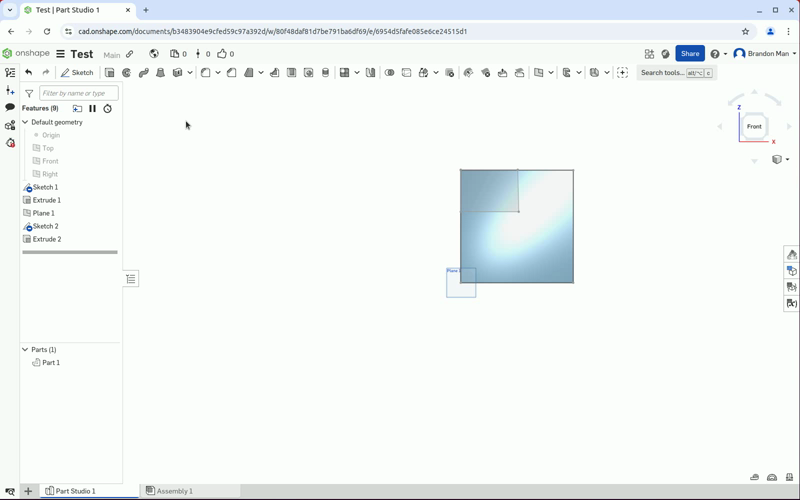
key(left, 2)
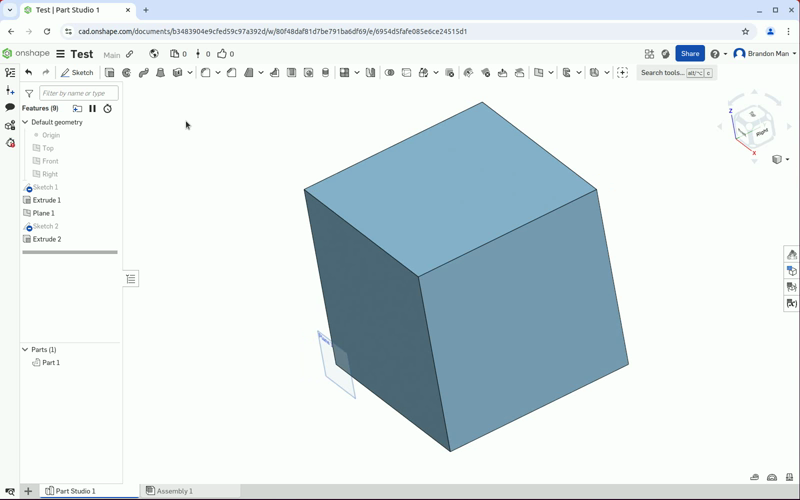
key(down, 2)
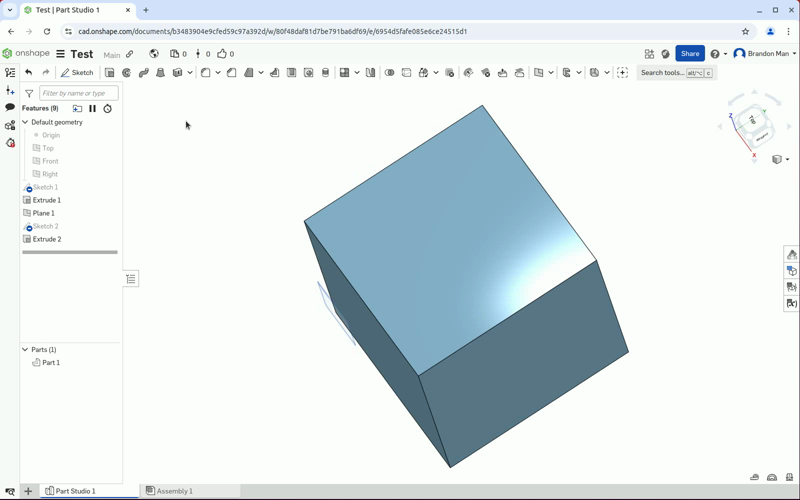
key(up, 2)
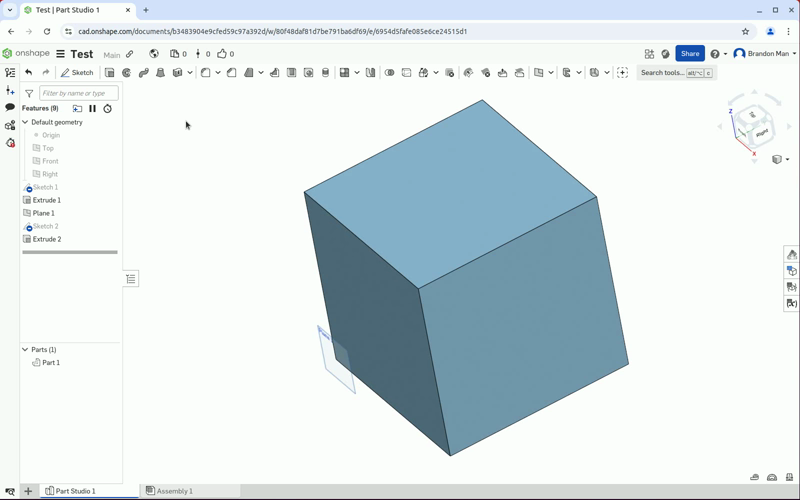
key(right, 2)
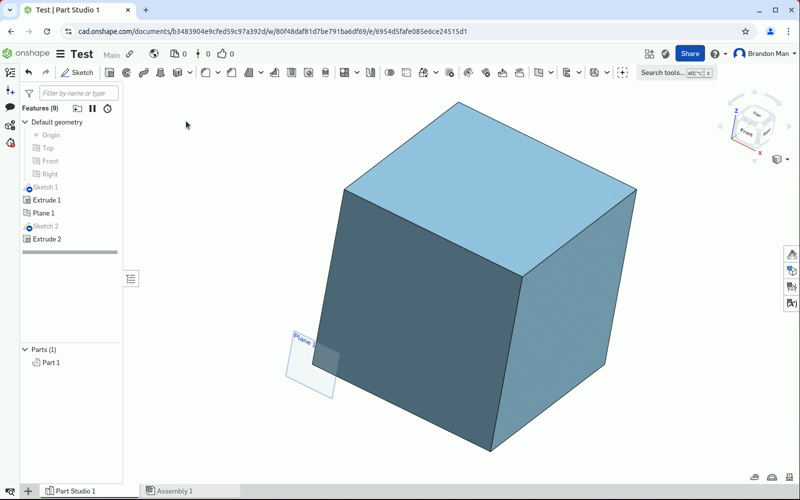
mouse_move(73, 189)
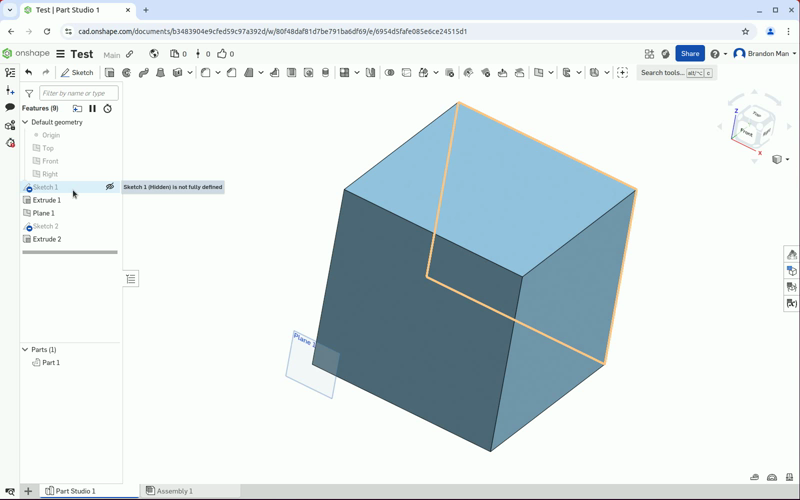
click(73, 189)